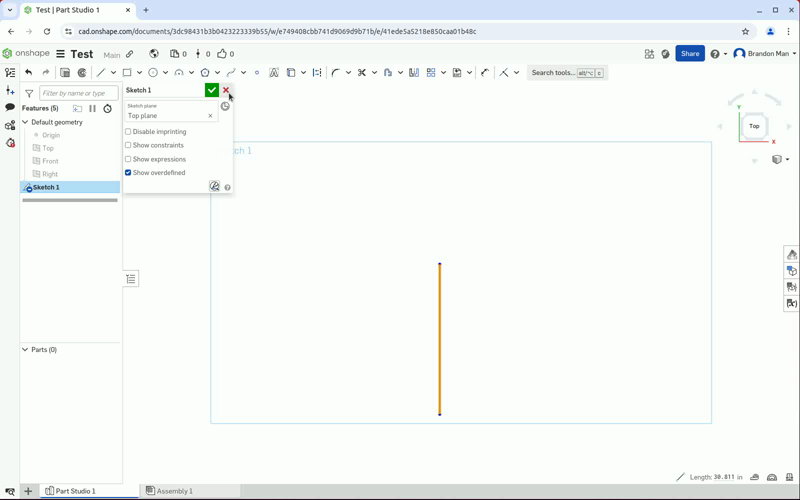
key(shift+h)
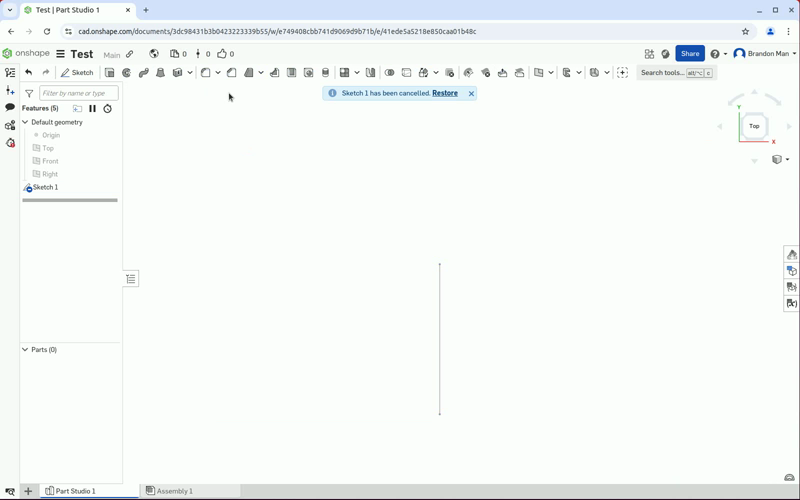
key(shift+s)
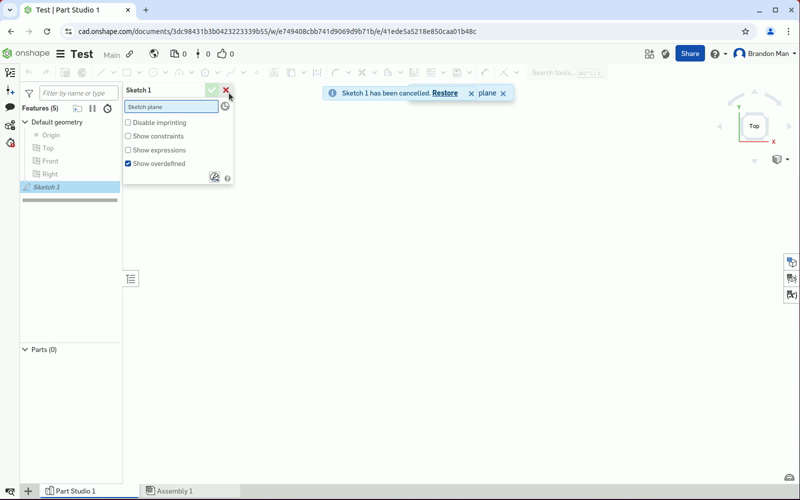
mouse_move(73, 150)
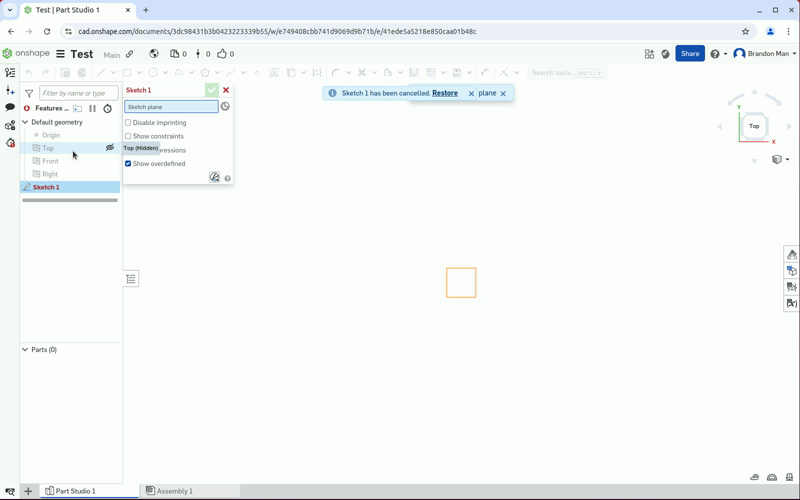
click(73, 150)
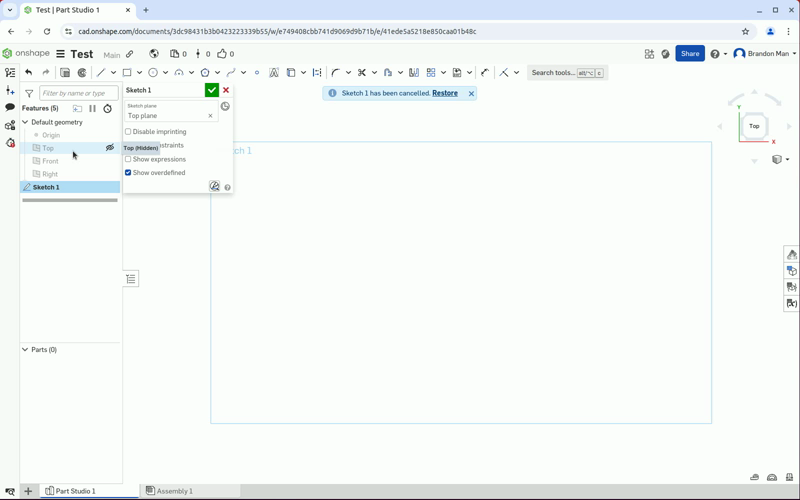
mouse_move(73, 352)
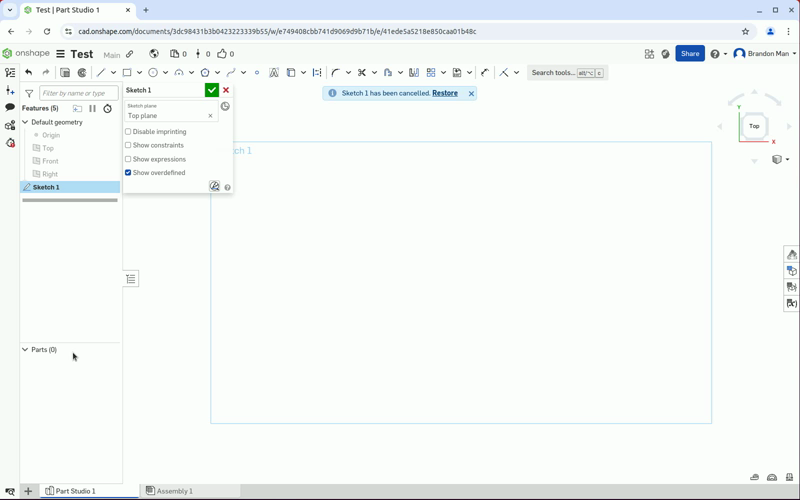
key(y)
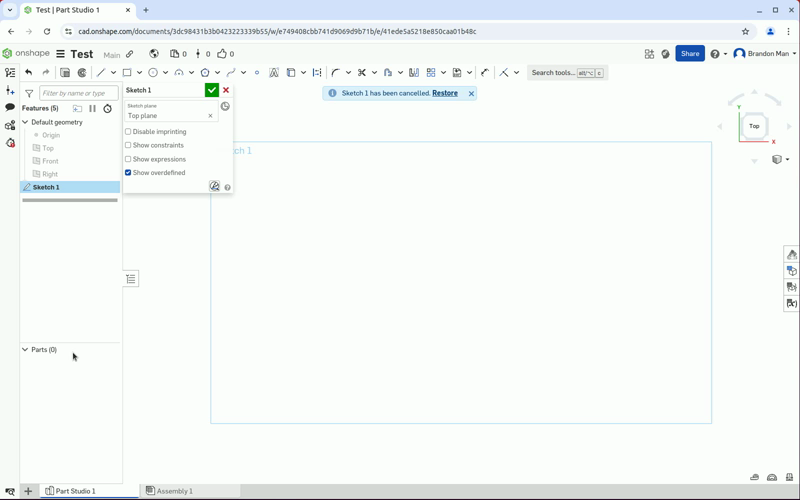
key(l)
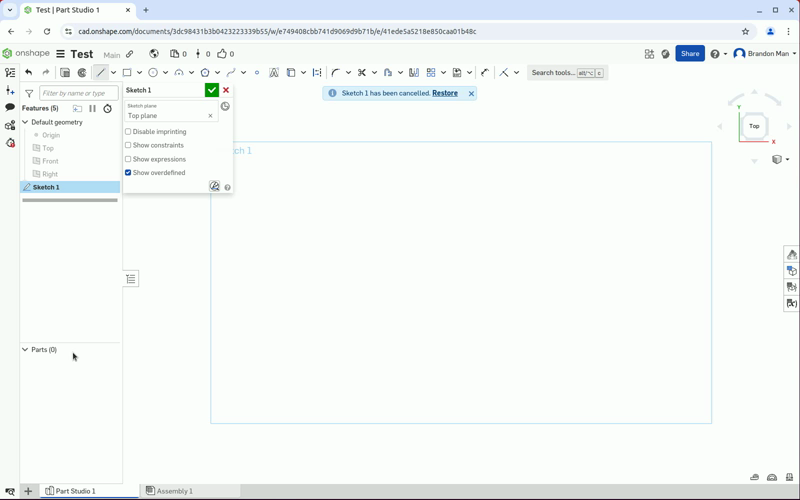
key_down(shift)
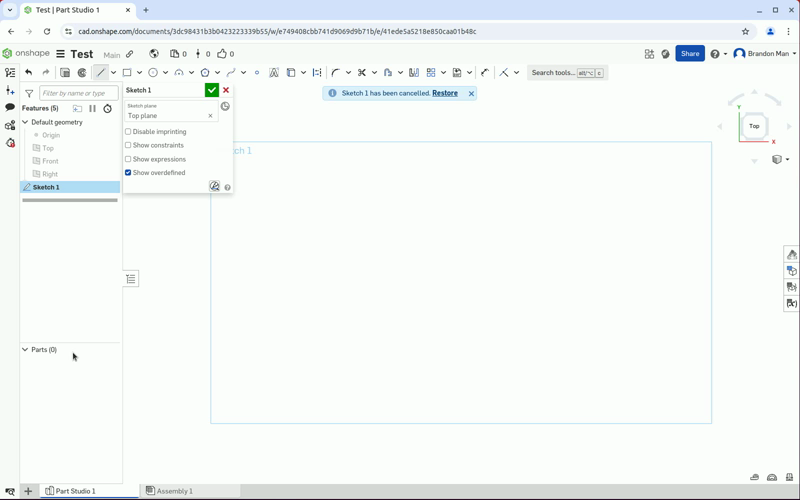
mouse_move(460, 282)
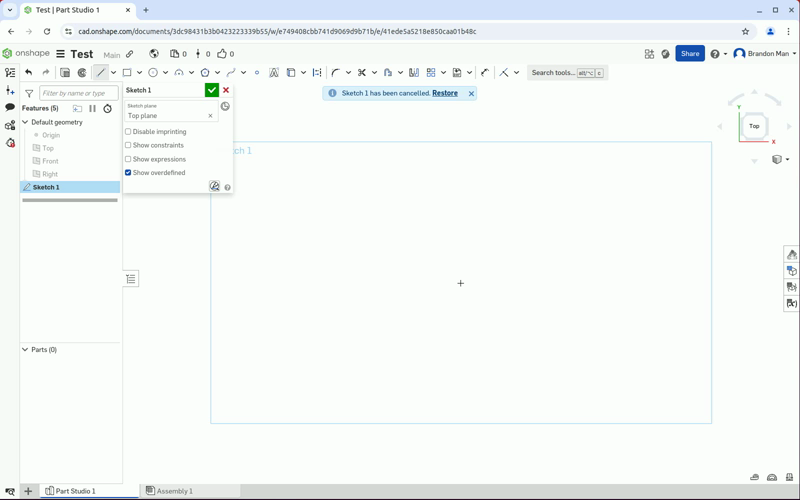
click(460, 282)
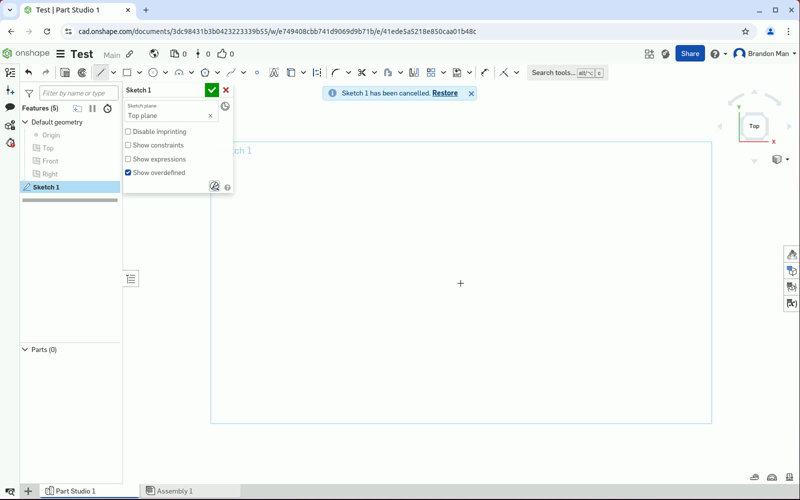
key_up(shift)
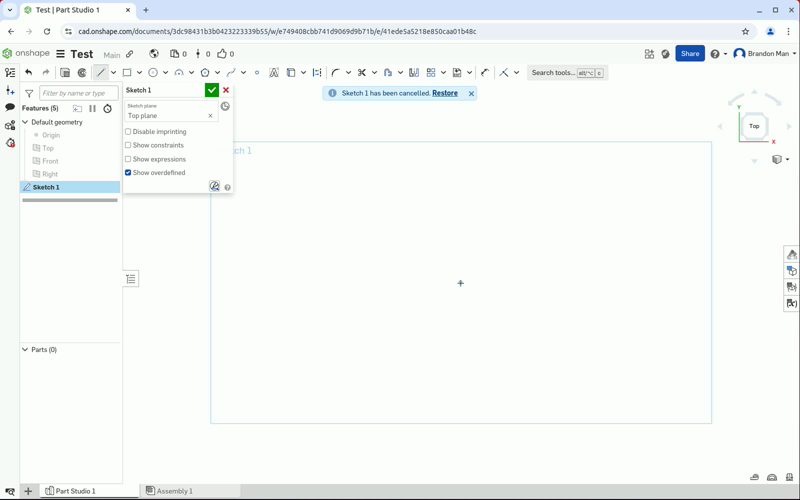
key_down(shift)
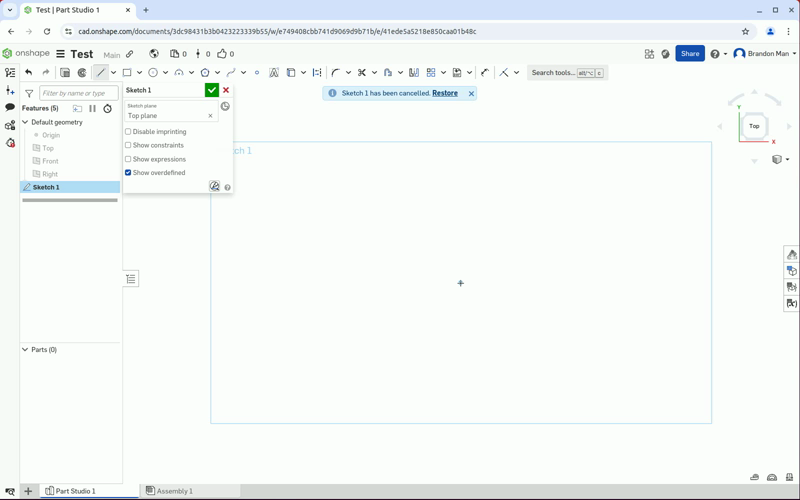
mouse_move(573, 282)
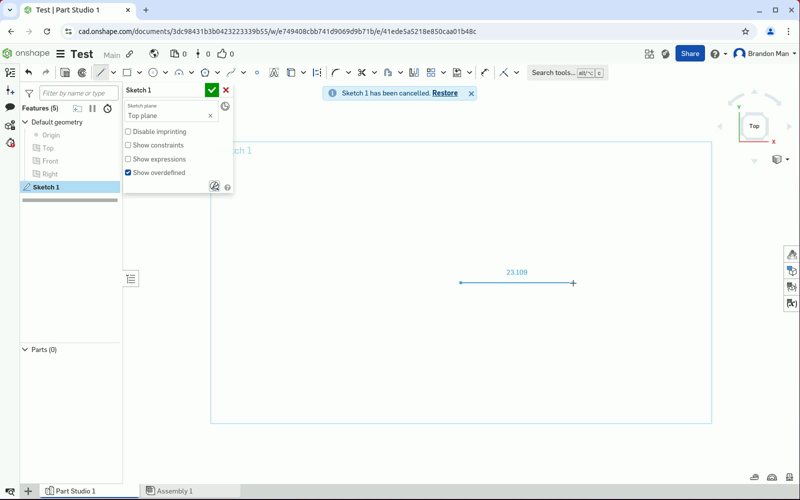
click(573, 282)
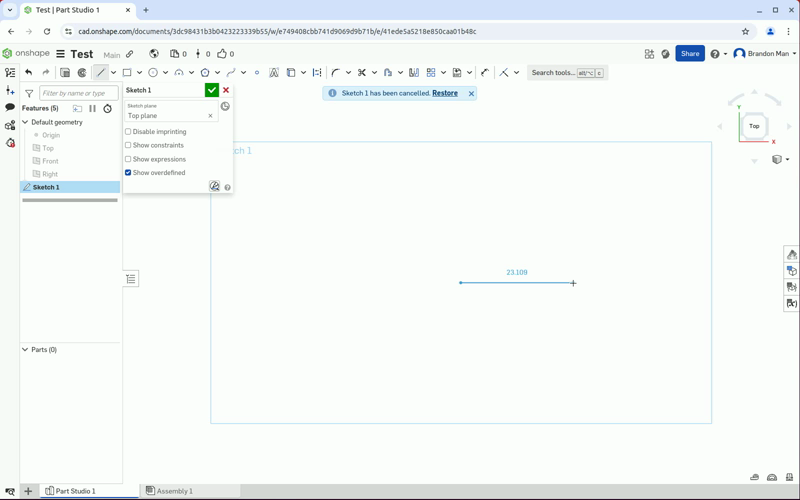
key_up(shift)
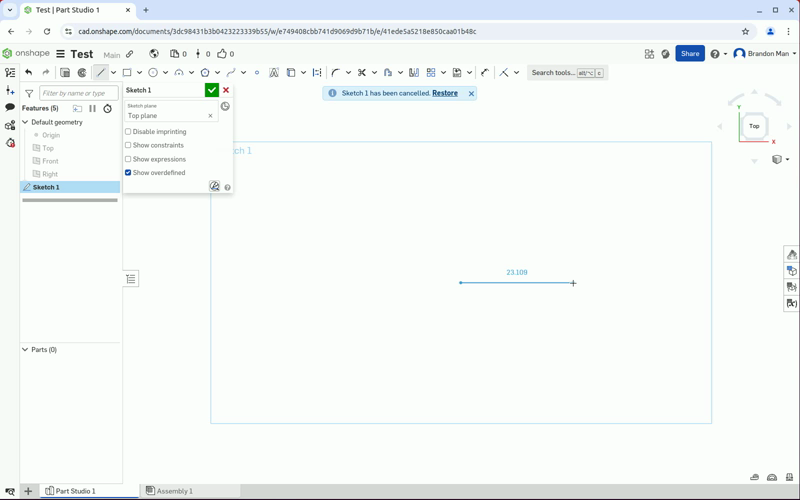
key_down(shift)
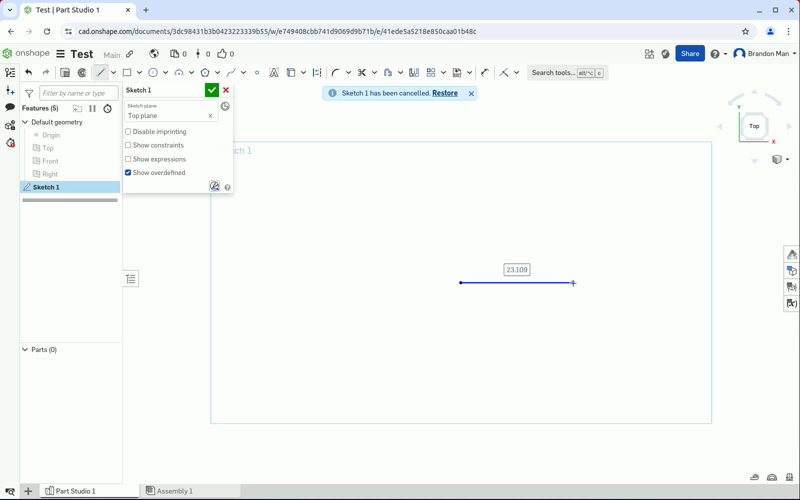
mouse_move(573, 170)
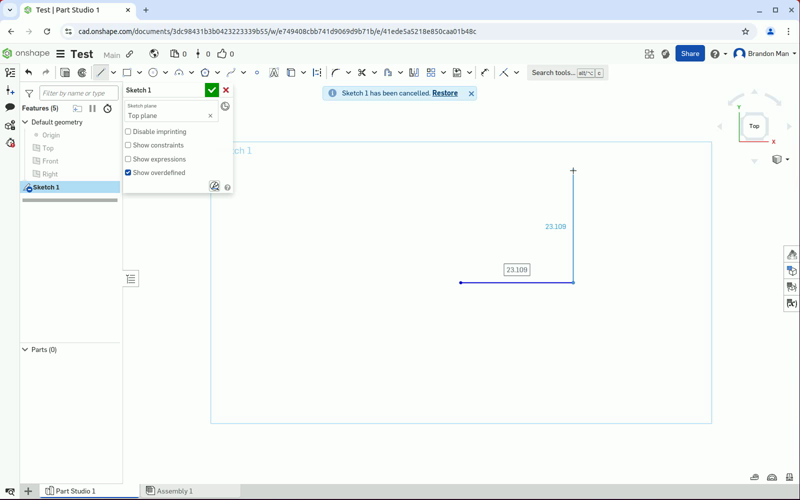
click(573, 170)
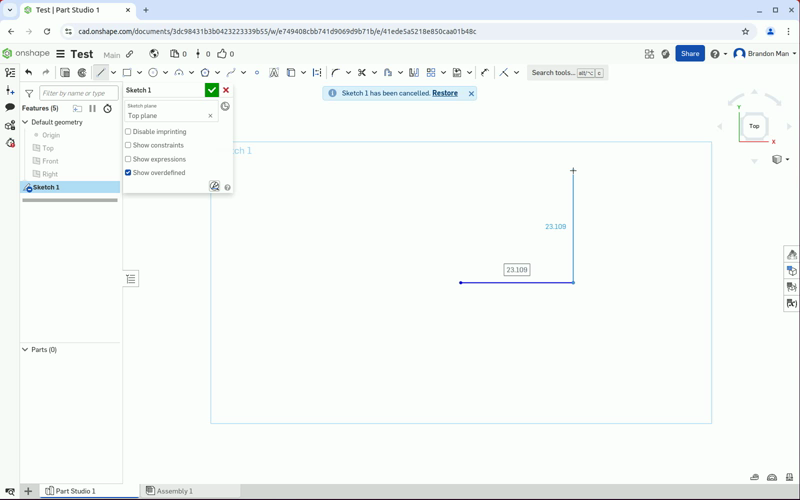
key_up(shift)
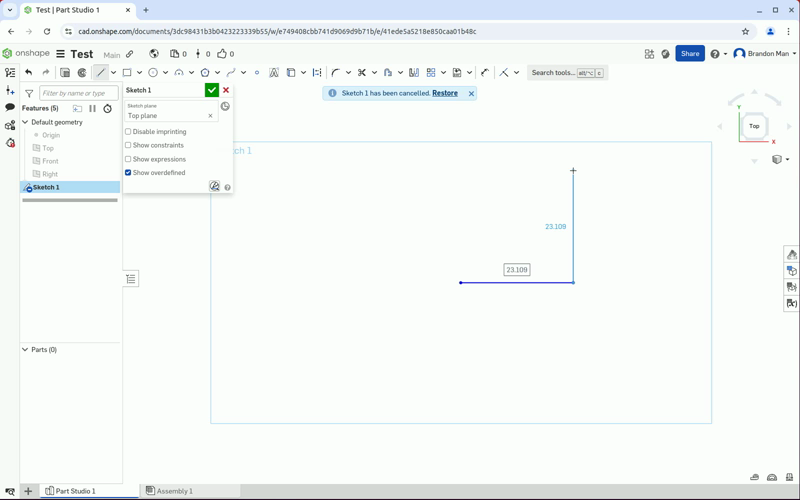
key_down(shift)
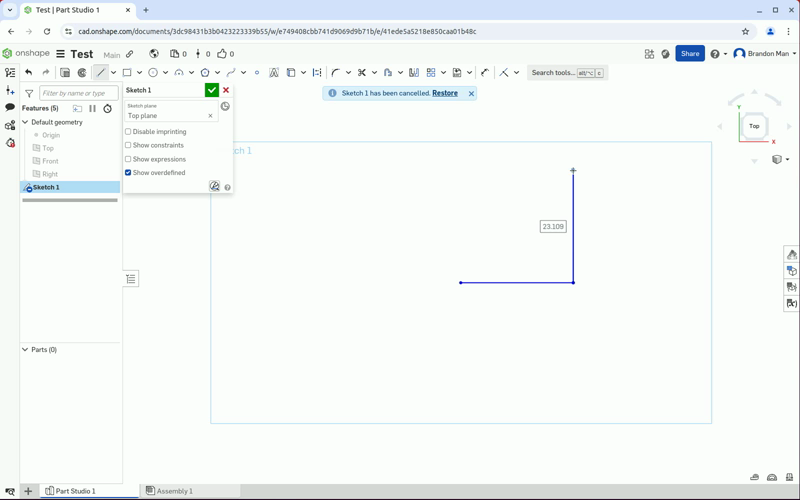
mouse_move(460, 170)
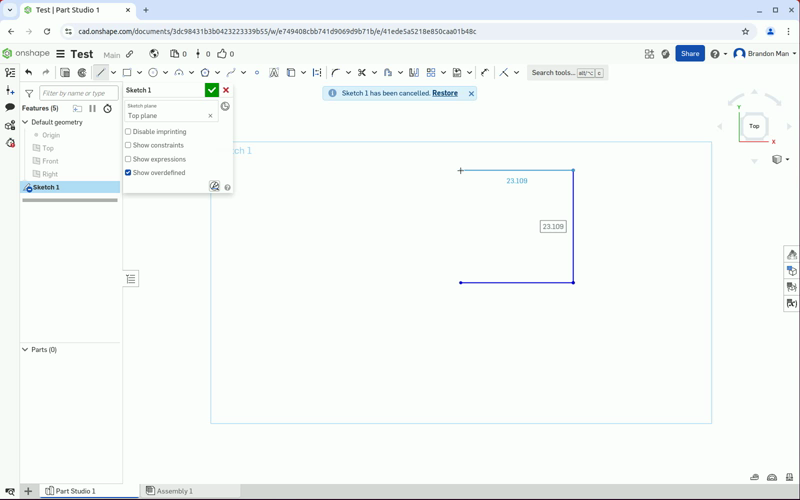
click(460, 170)
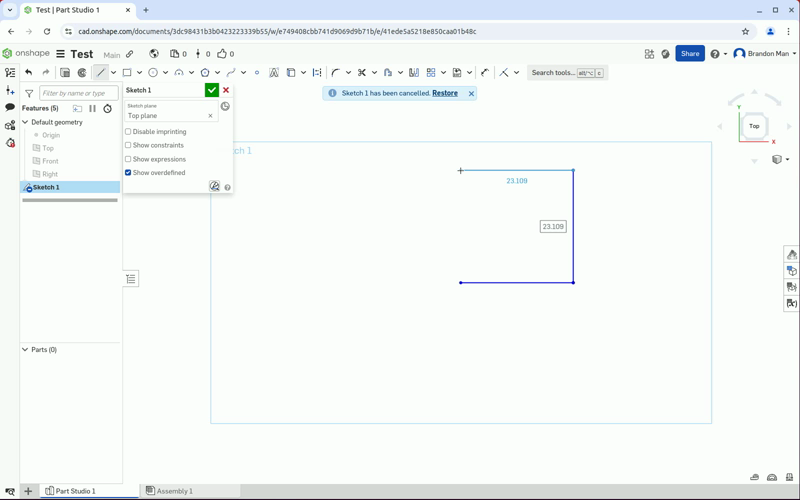
key_up(shift)
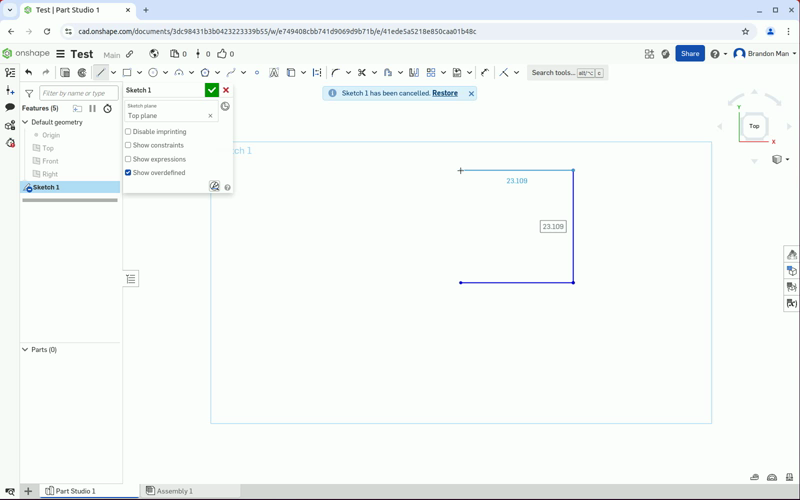
key_down(shift)
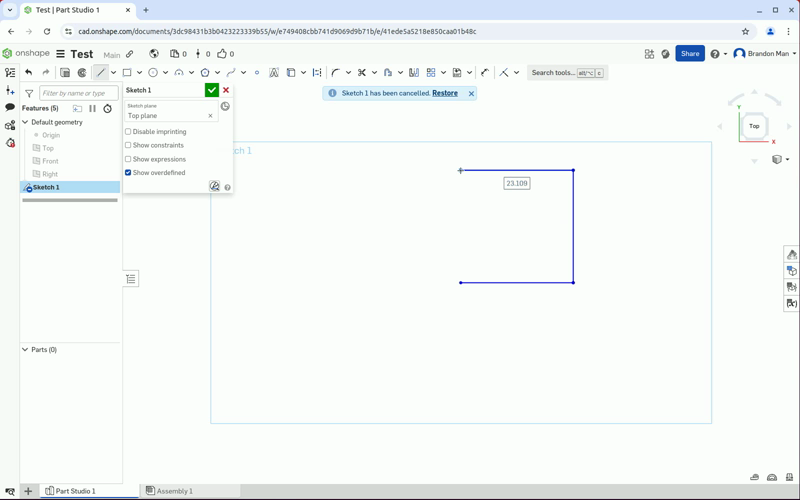
mouse_move(460, 282)
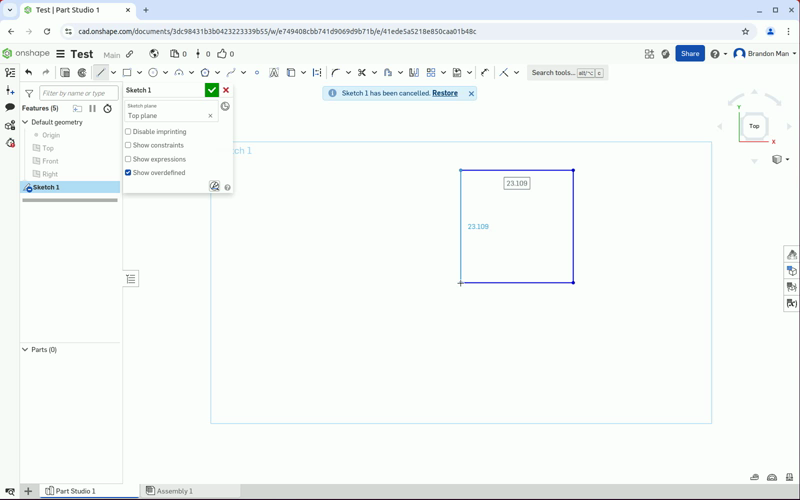
key_up(shift)
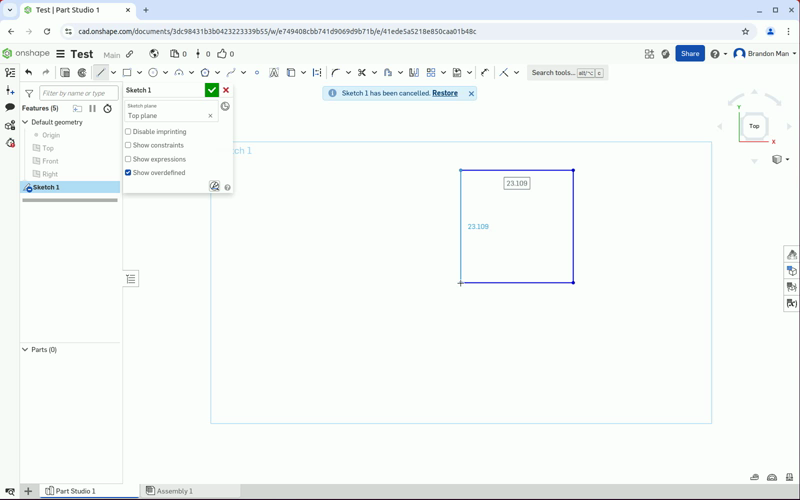
click(460, 282)
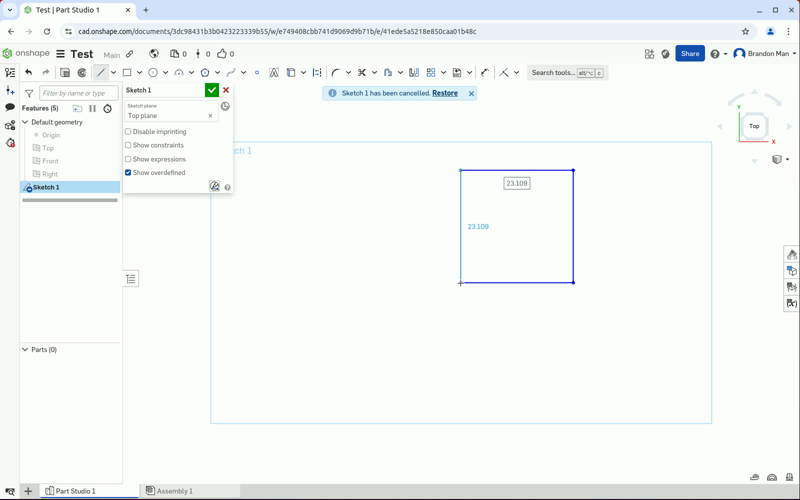
key(esc)
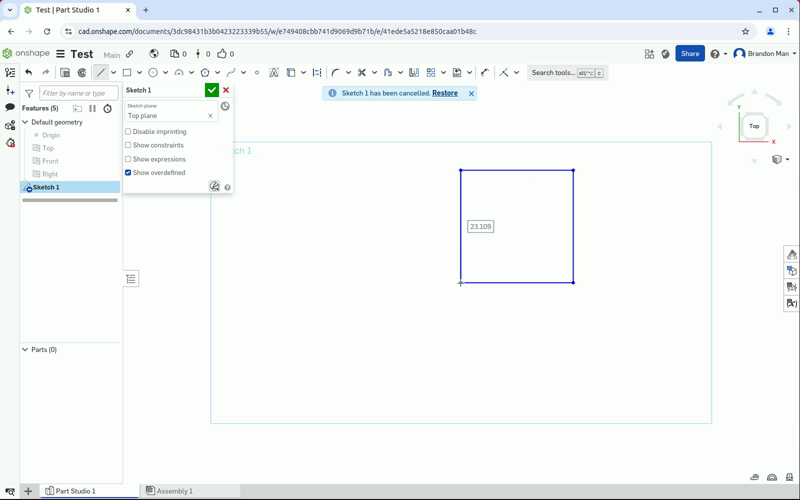
mouse_move(483, 200)
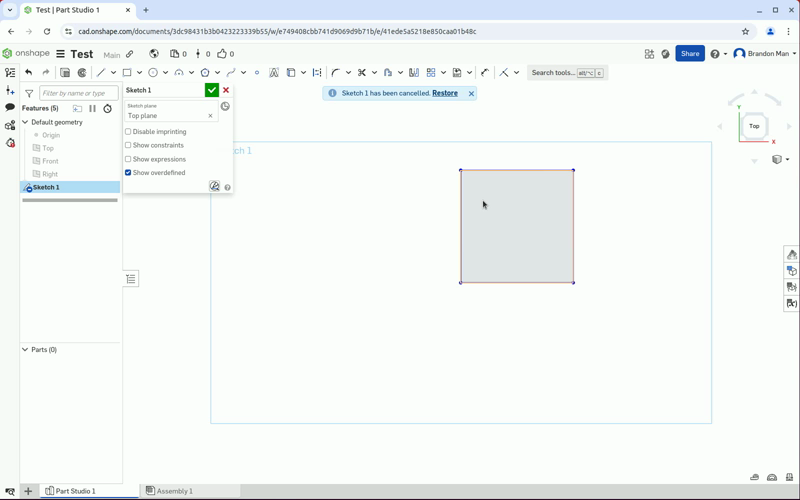
click(483, 200)
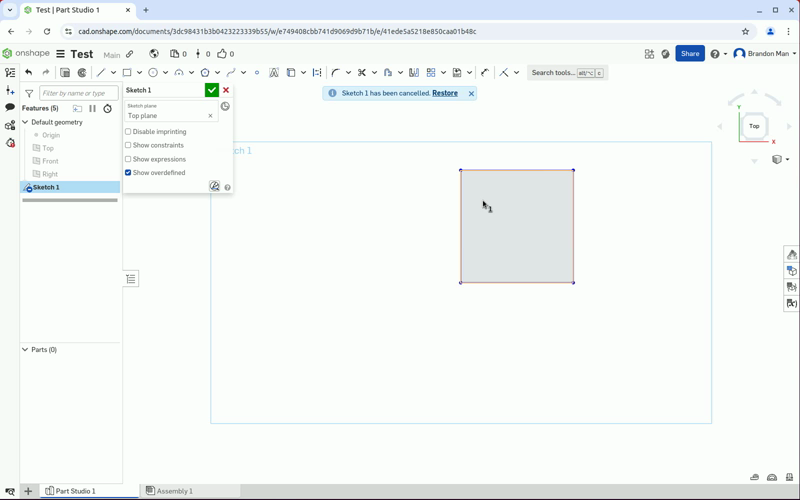
mouse_move(73, 352)
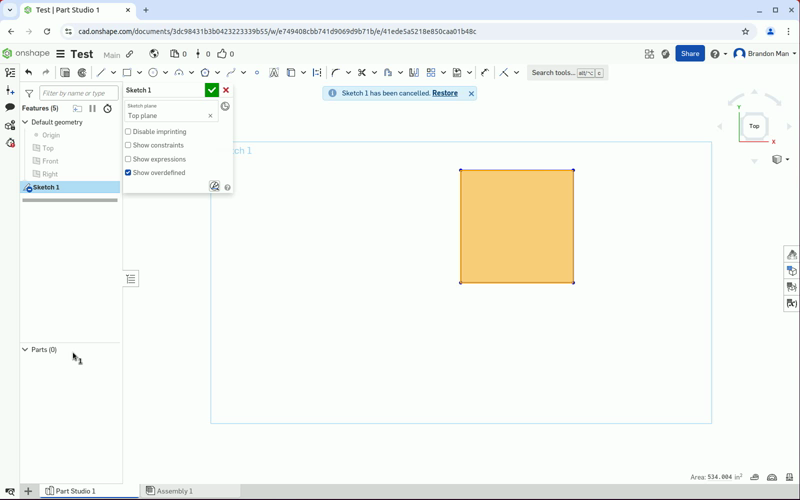
key(shift+y)
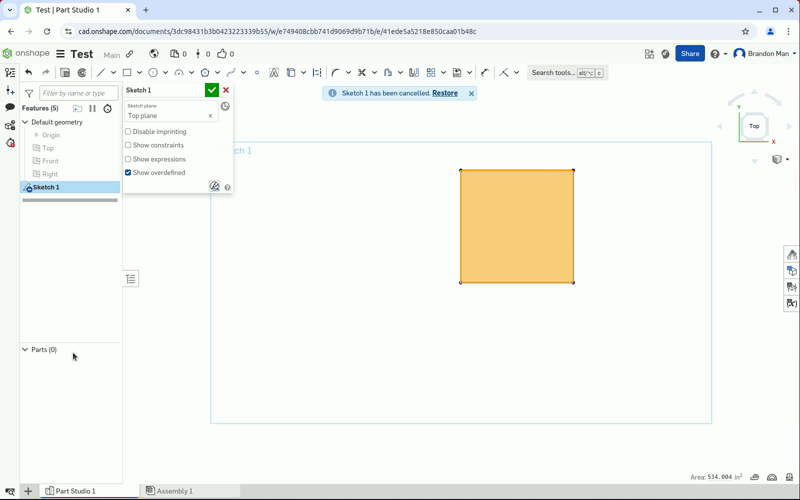
key(shift+e)
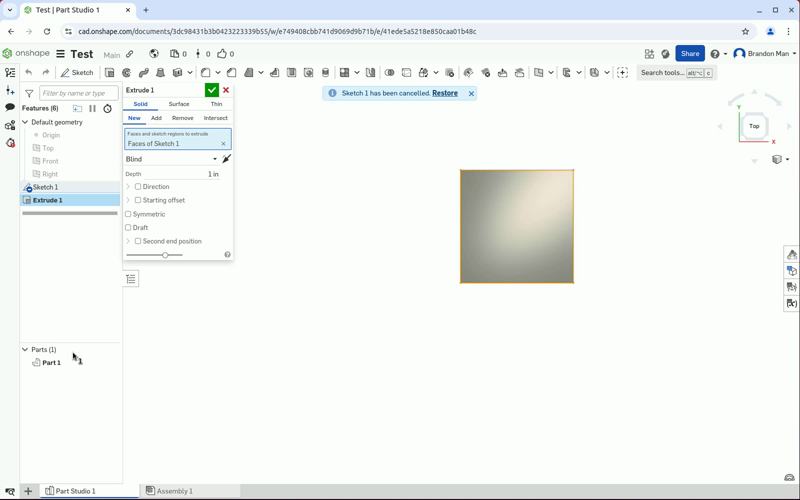
mouse_move(143, 106)
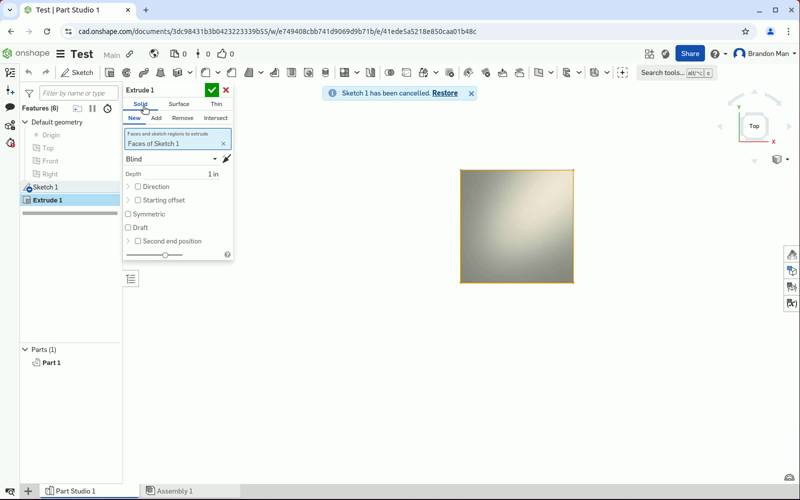
click(143, 106)
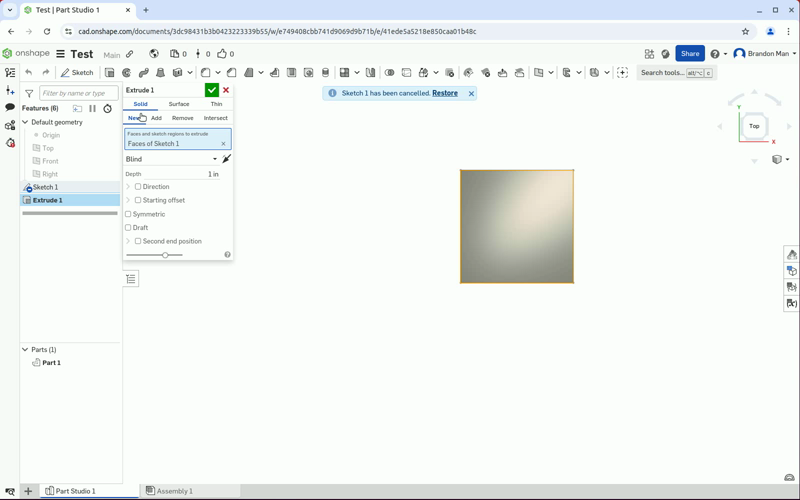
mouse_move(137, 120)
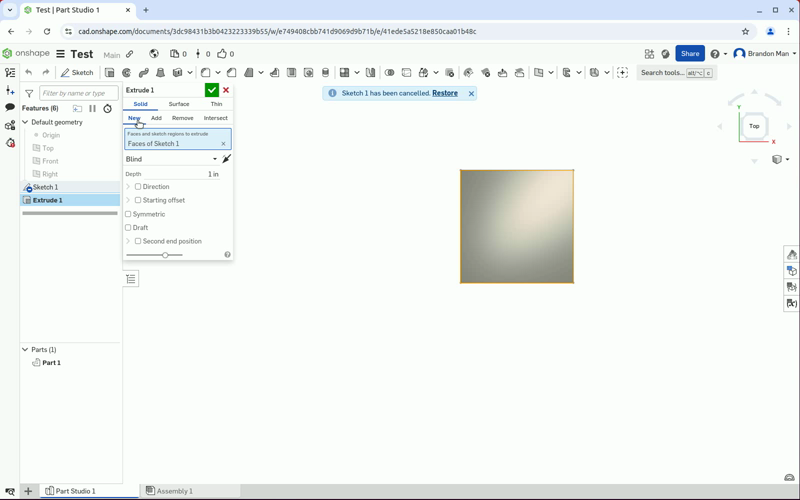
click(137, 120)
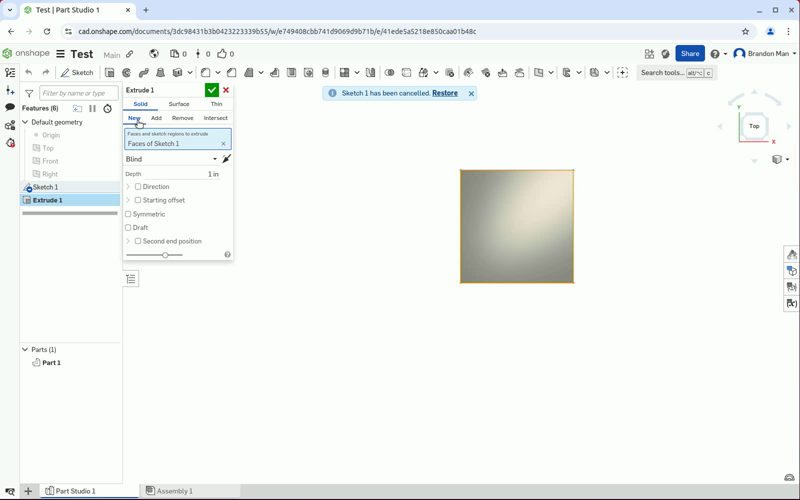
key(tab, 4)
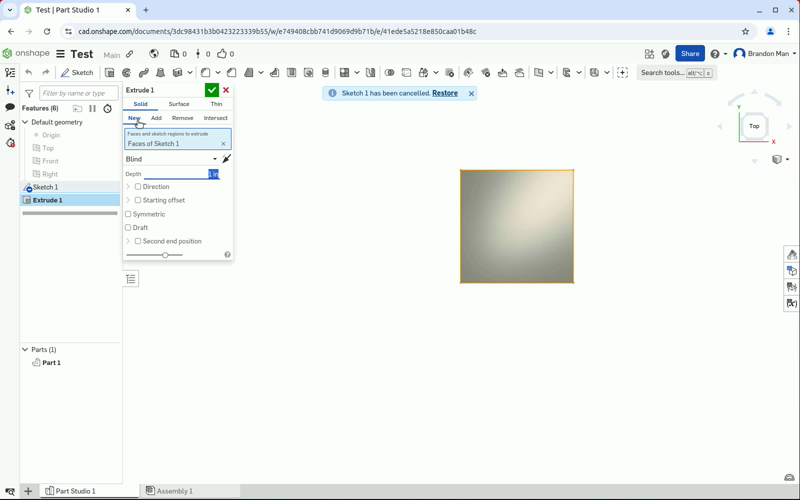
text(-14.683)
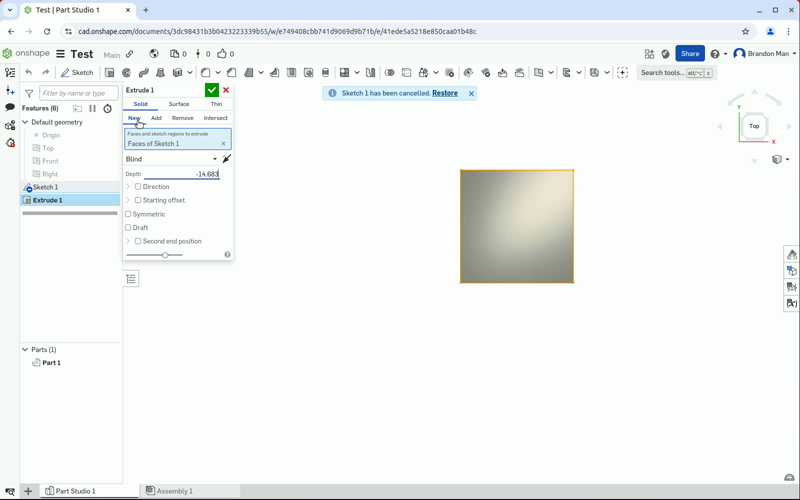
key(enter)
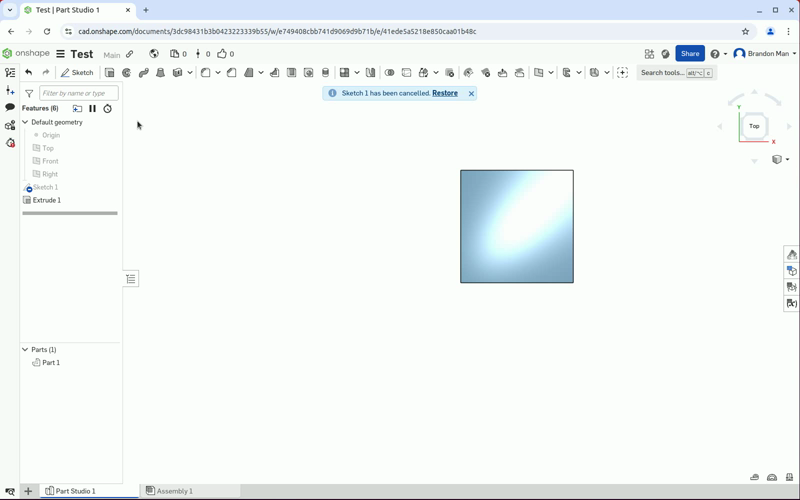
key(shift+h)
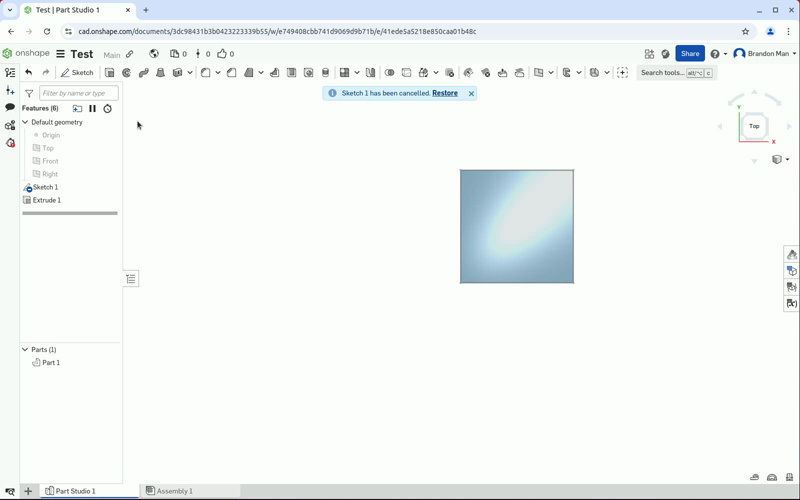
key(shift+h)
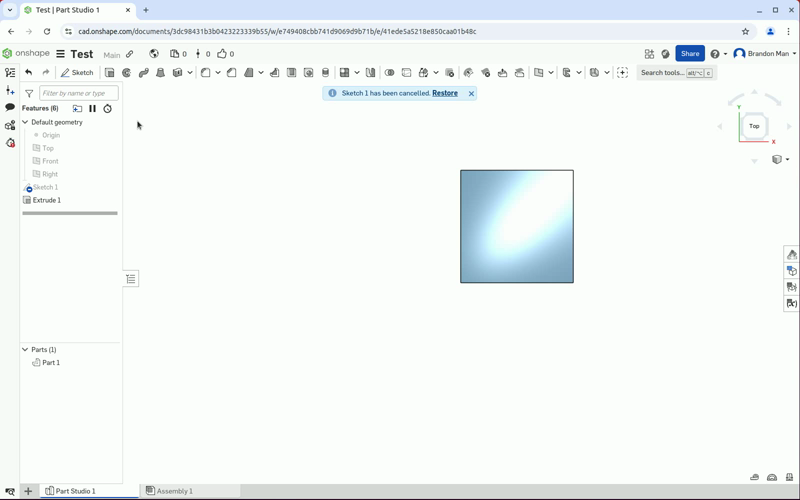
mouse_move(73, 189)
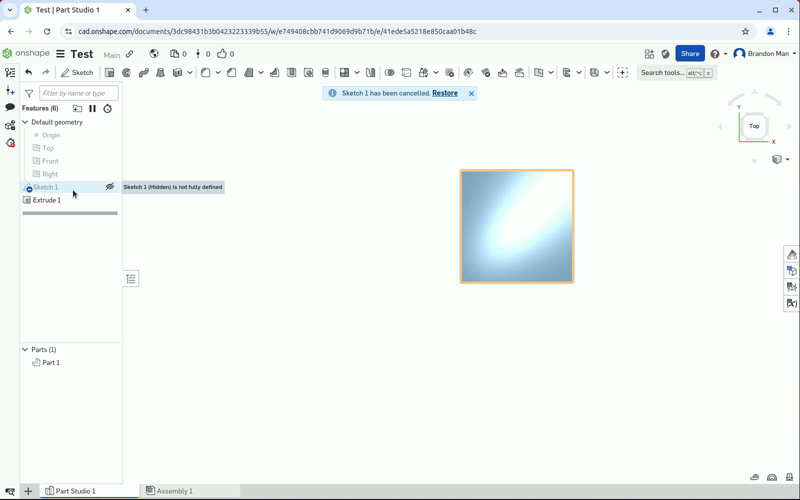
click(73, 189)
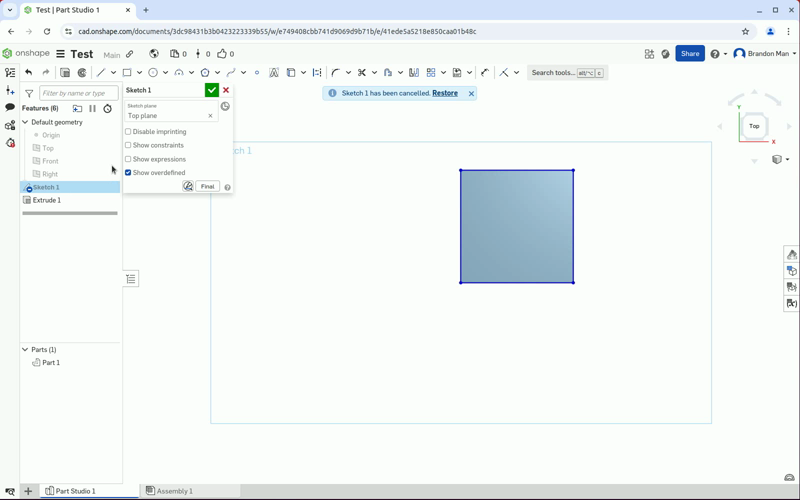
mouse_move(229, 92)
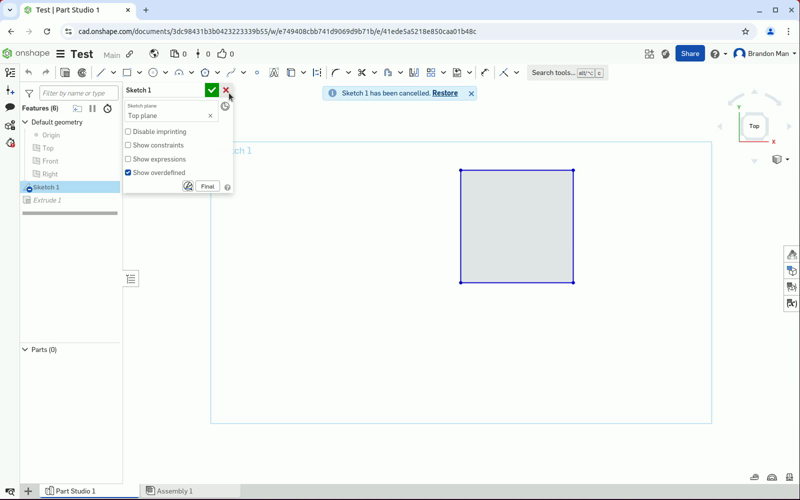
click(229, 92)
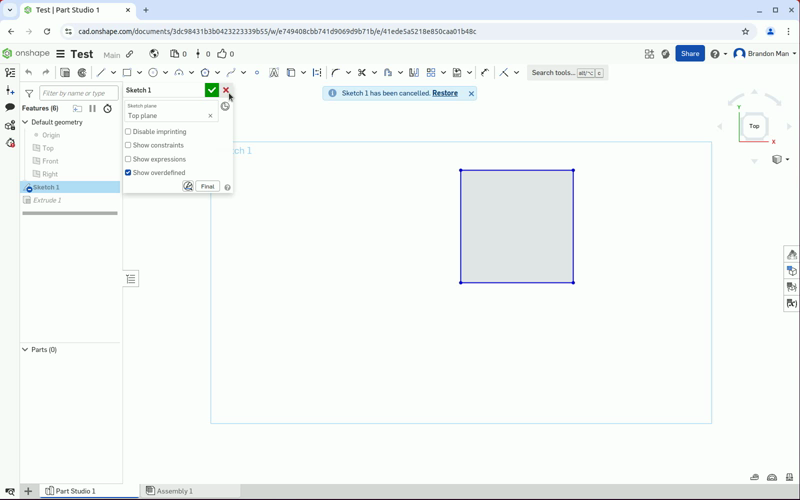
key(shift+s)
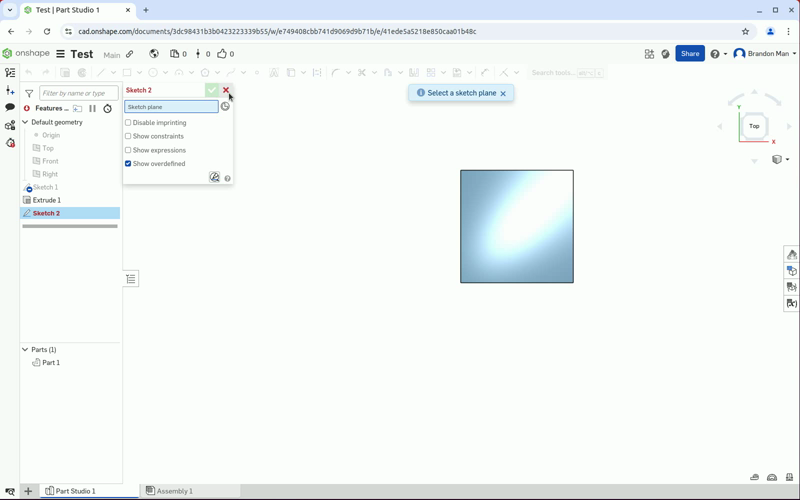
mouse_move(73, 150)
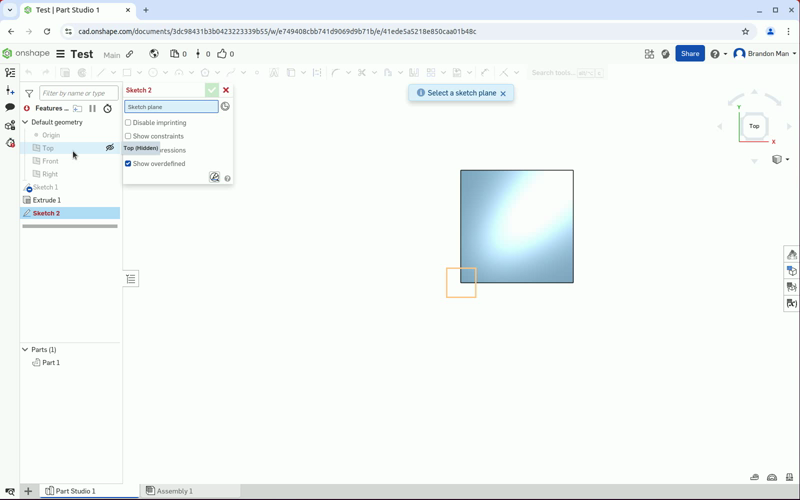
click(73, 150)
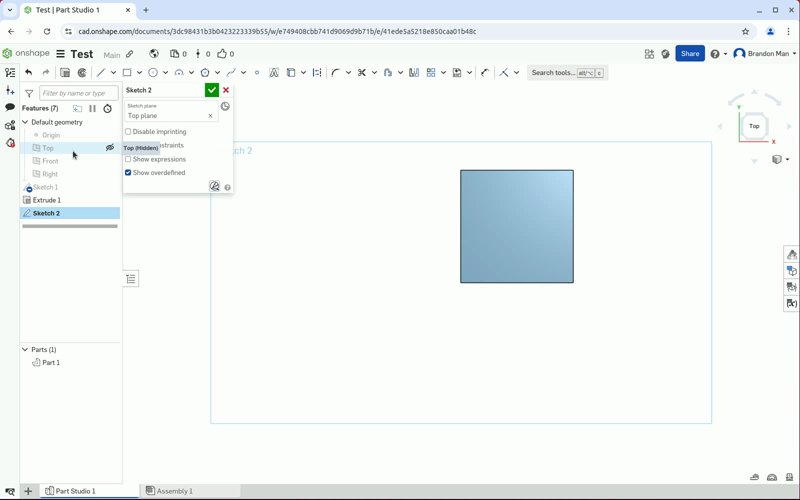
mouse_move(73, 352)
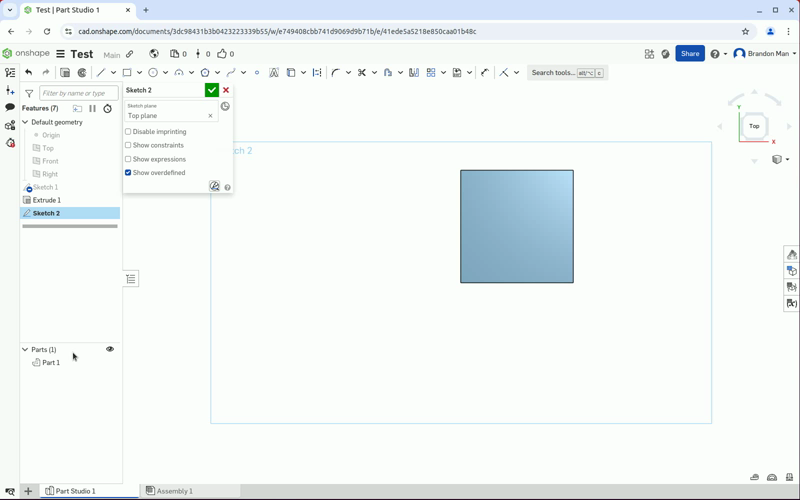
key(y)
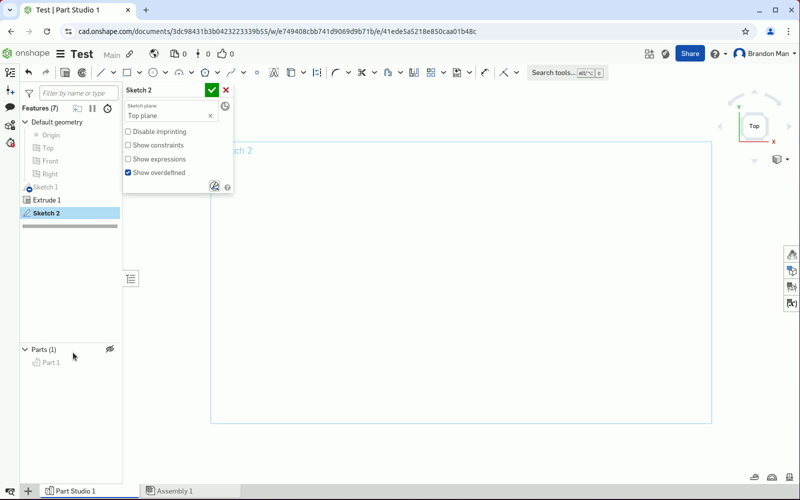
key(l)
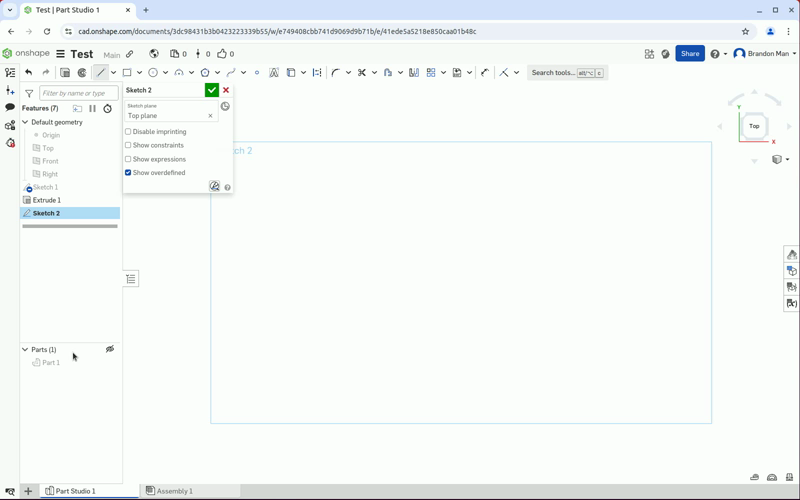
key_down(shift)
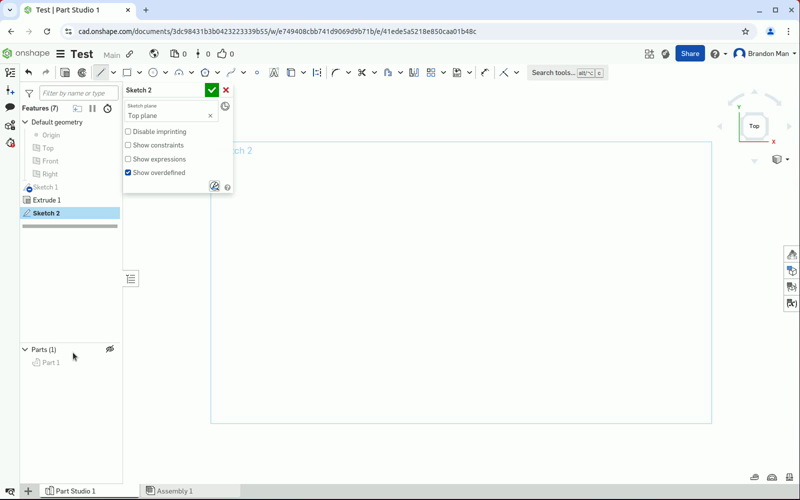
mouse_move(463, 280)
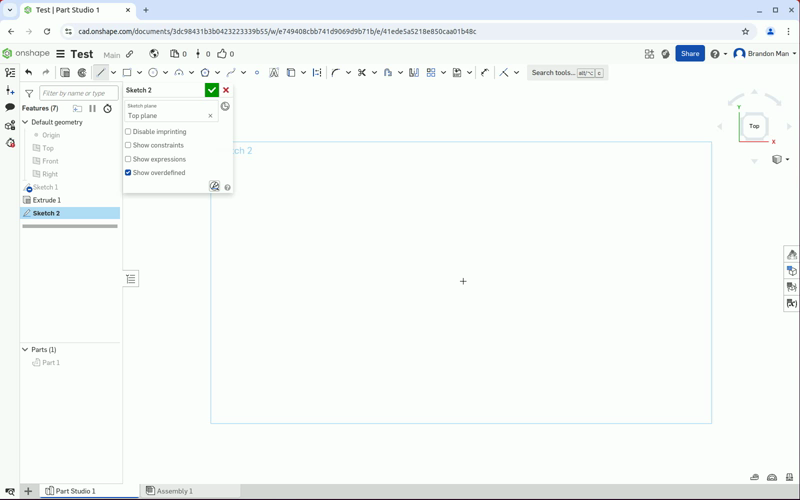
click(463, 280)
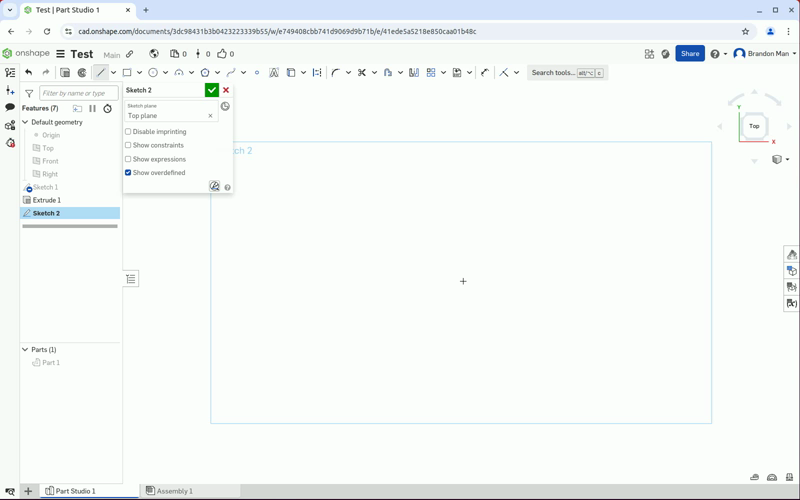
key_up(shift)
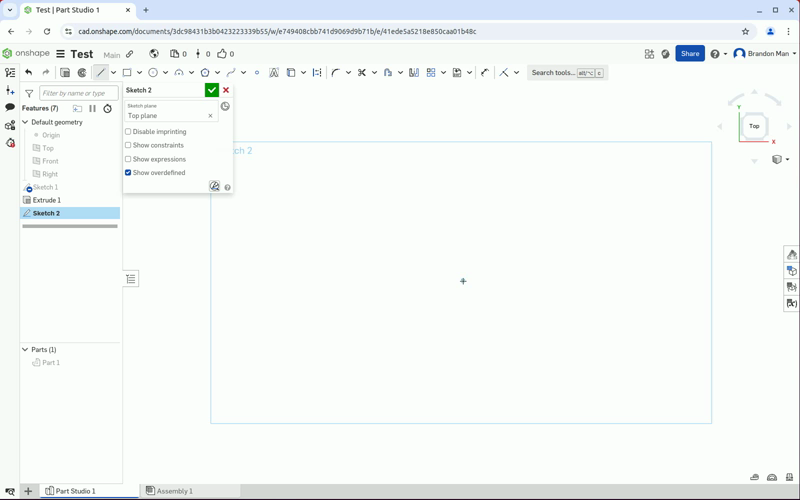
key_down(shift)
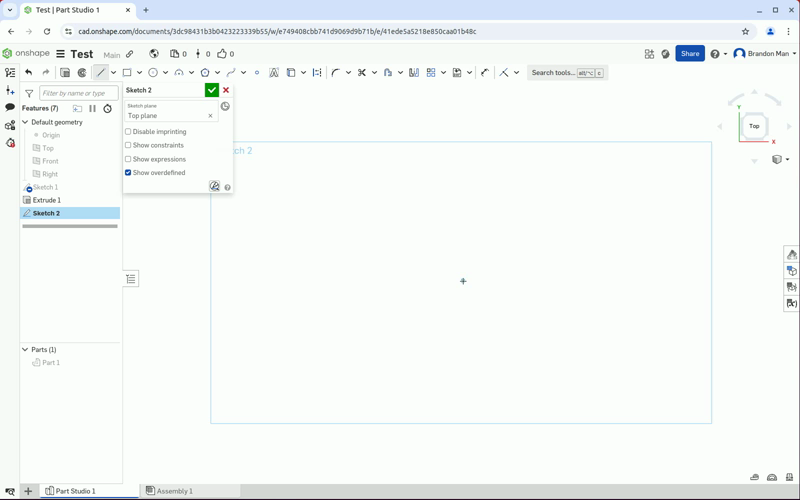
mouse_move(572, 280)
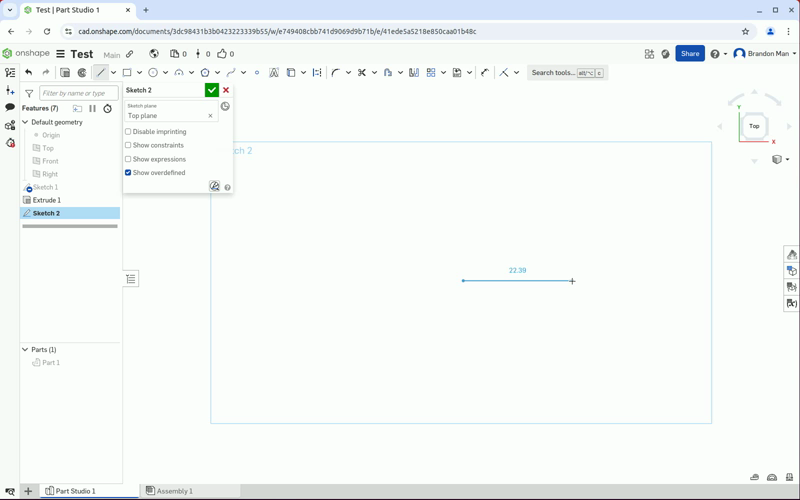
click(572, 280)
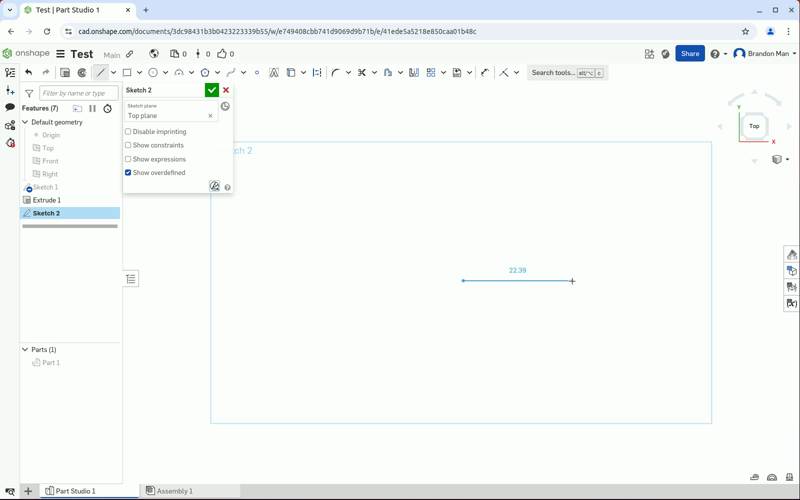
key_up(shift)
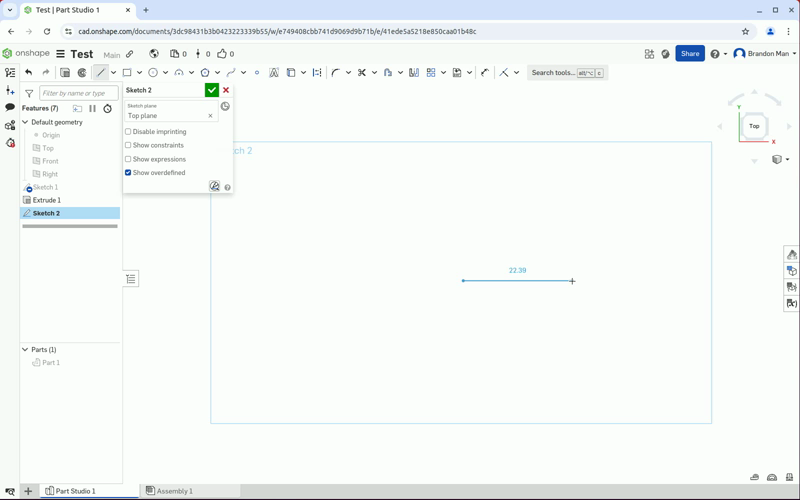
key_down(shift)
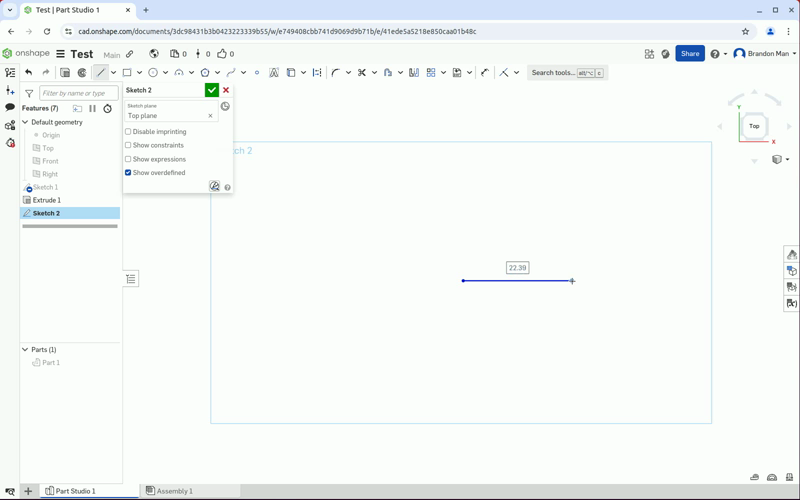
mouse_move(572, 171)
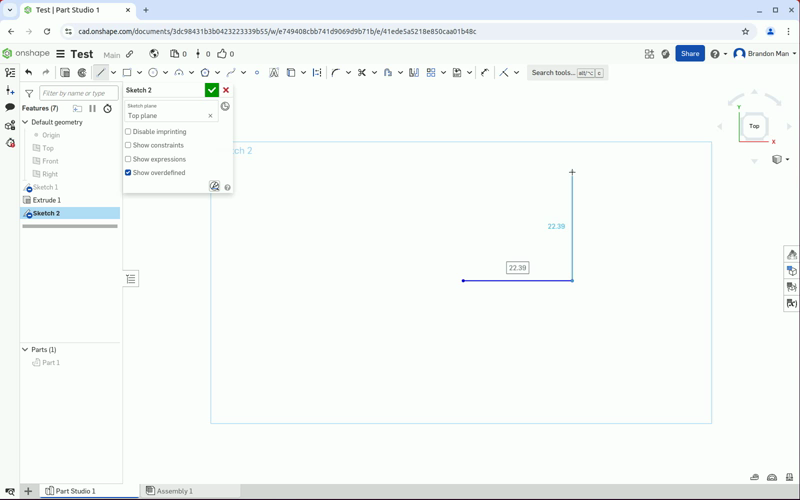
click(572, 171)
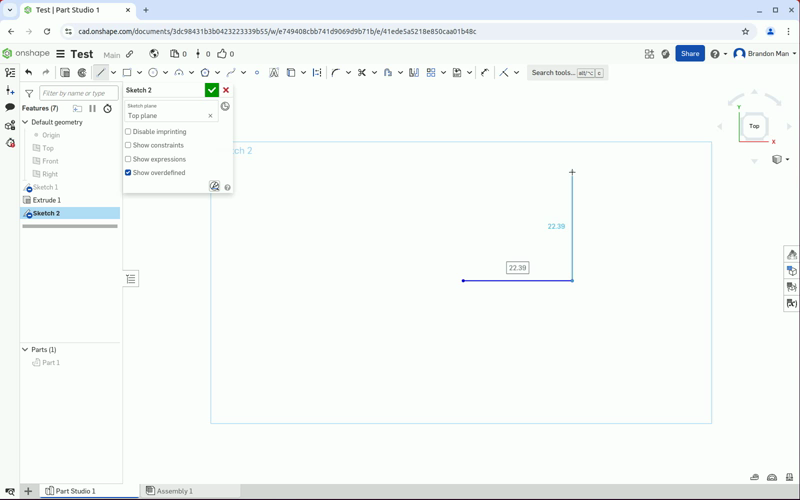
key_up(shift)
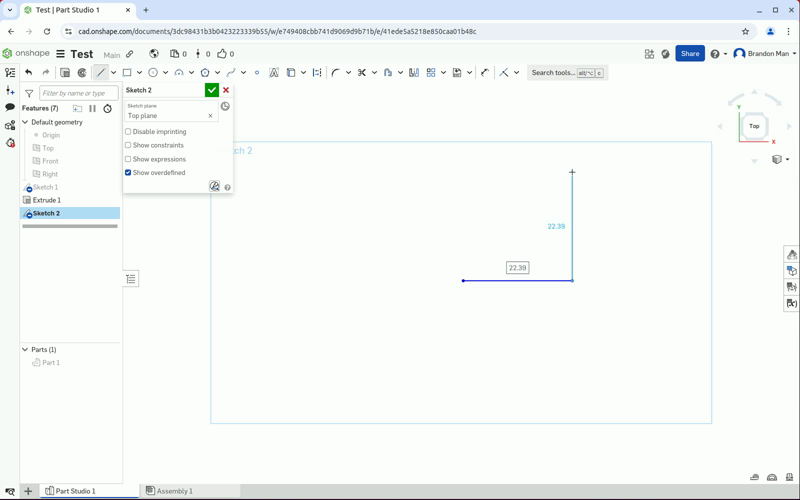
key_down(shift)
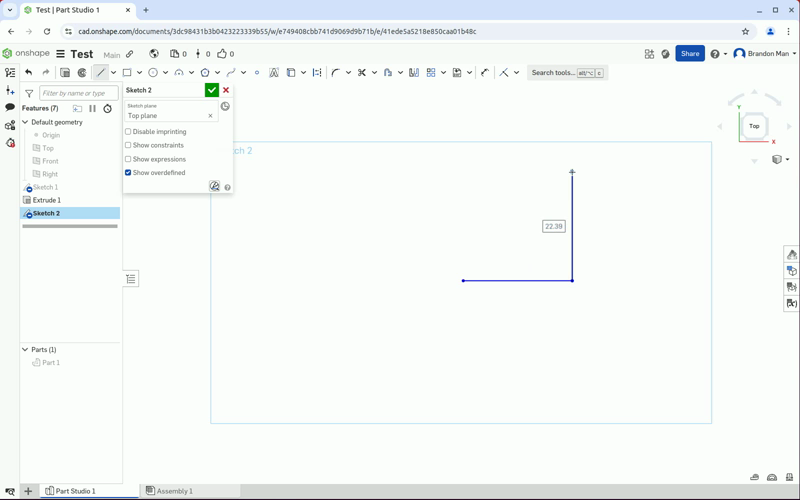
mouse_move(463, 171)
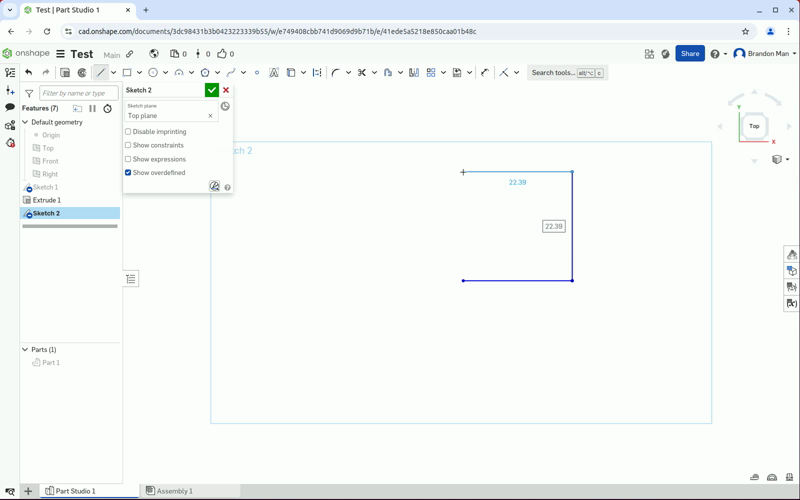
click(463, 171)
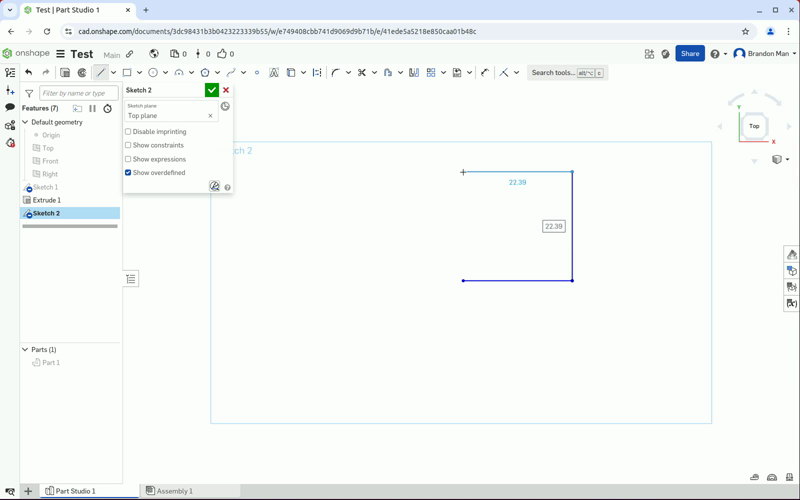
key_up(shift)
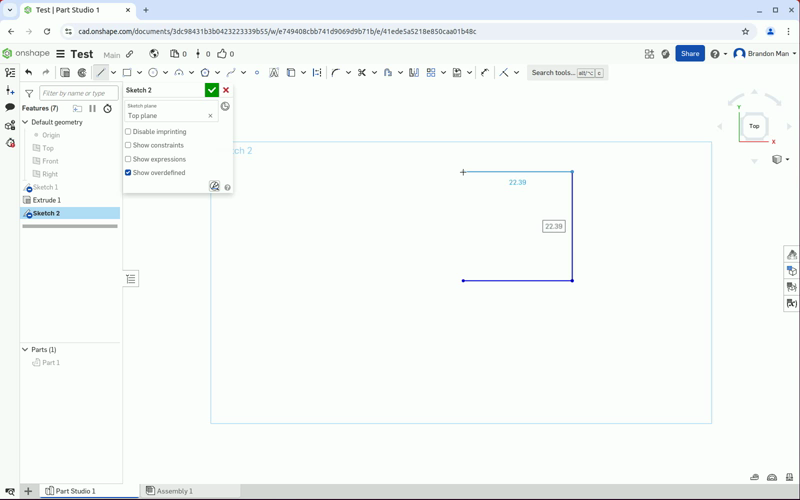
key_down(shift)
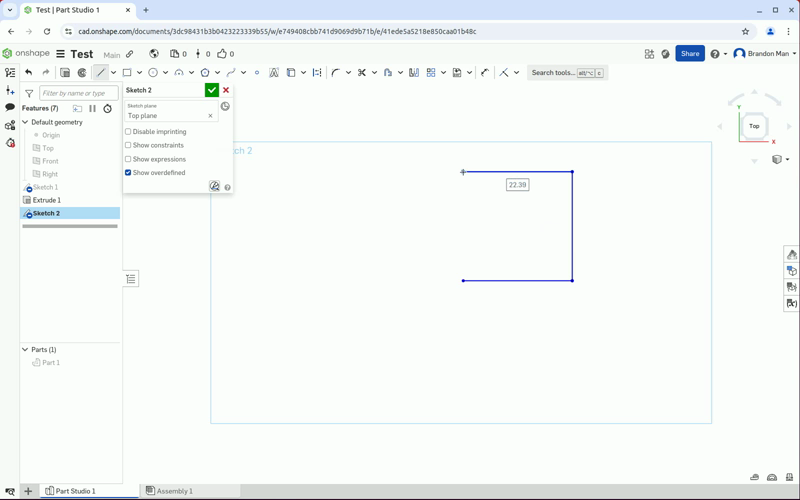
mouse_move(463, 280)
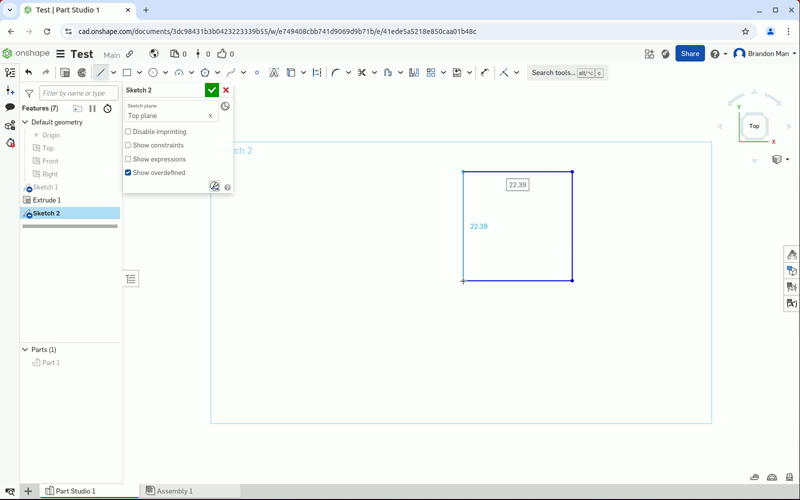
key_up(shift)
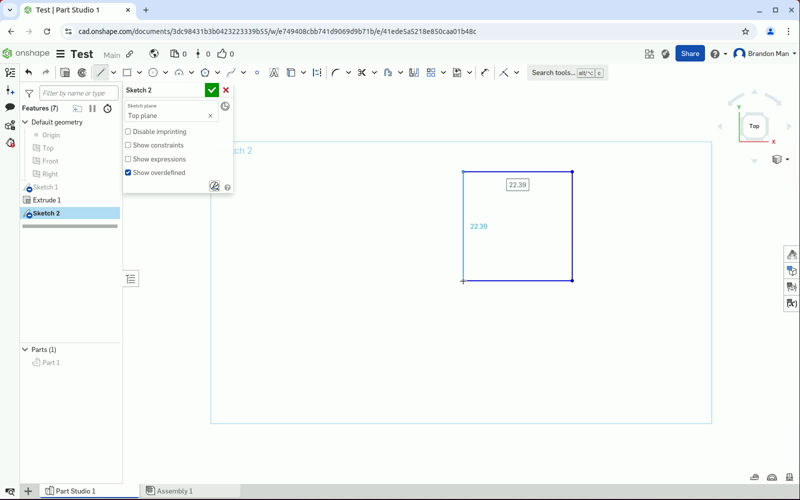
click(463, 280)
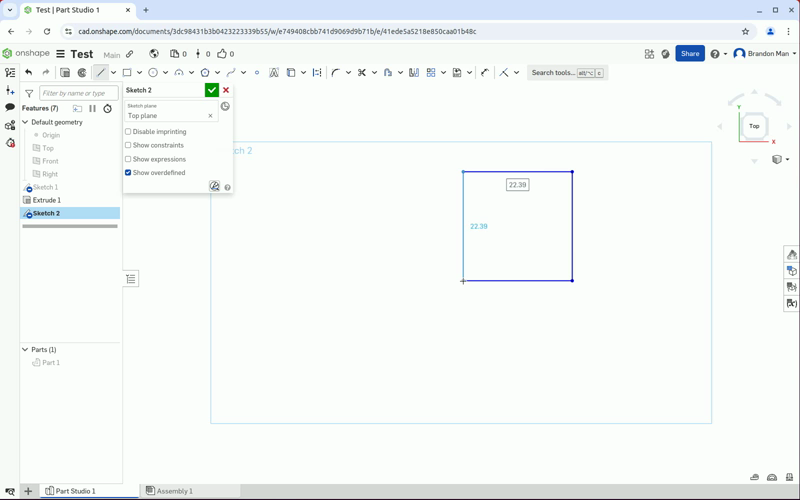
key(esc)
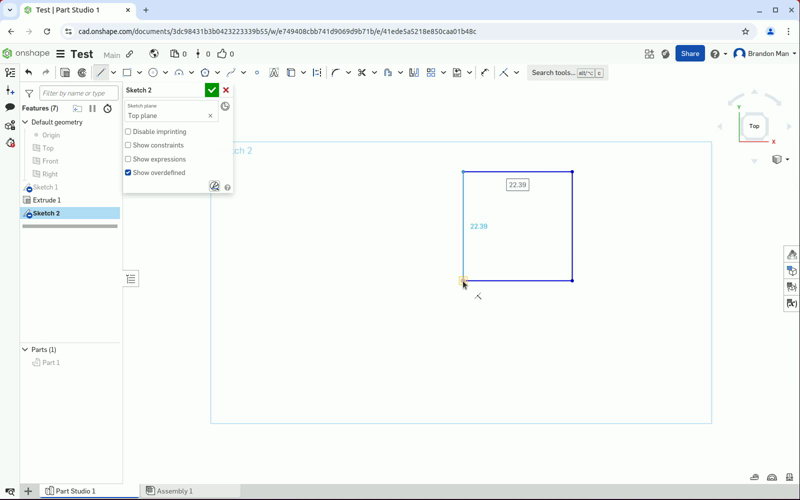
mouse_move(477, 180)
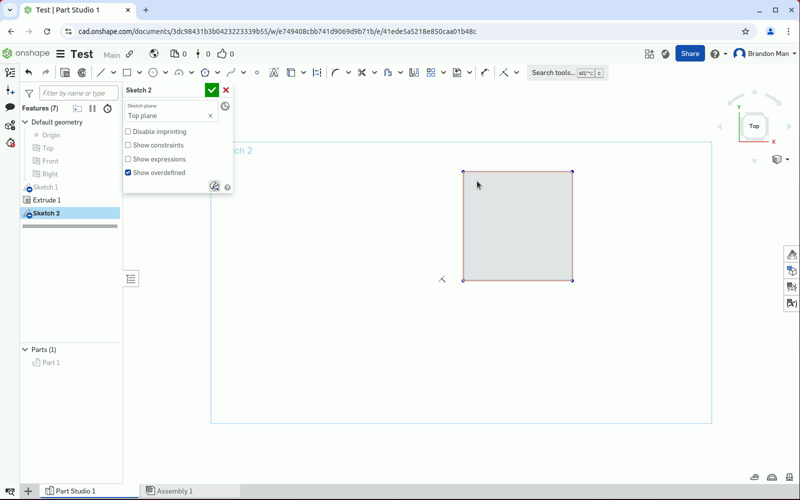
click(477, 180)
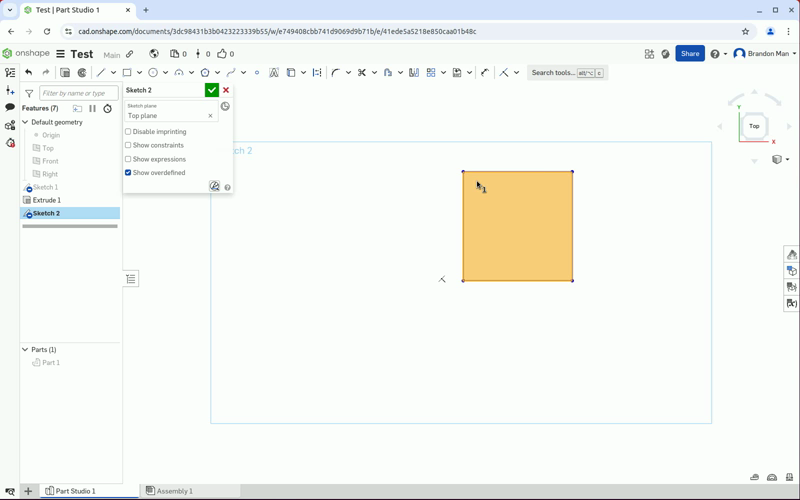
mouse_move(73, 352)
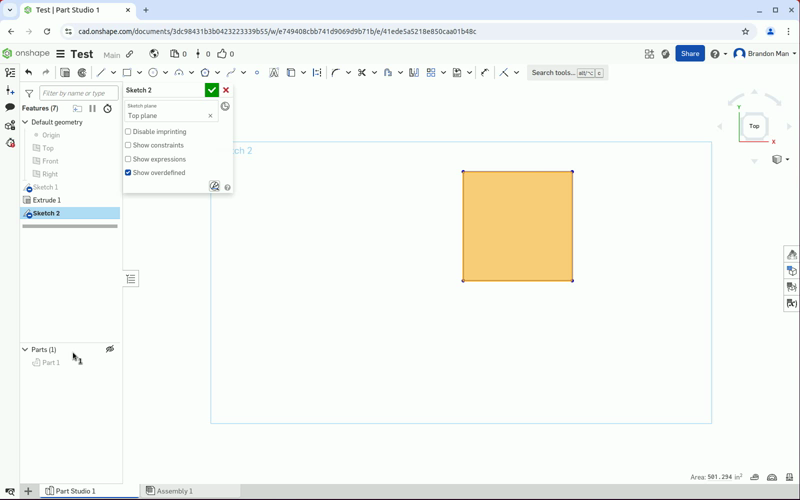
key(shift+y)
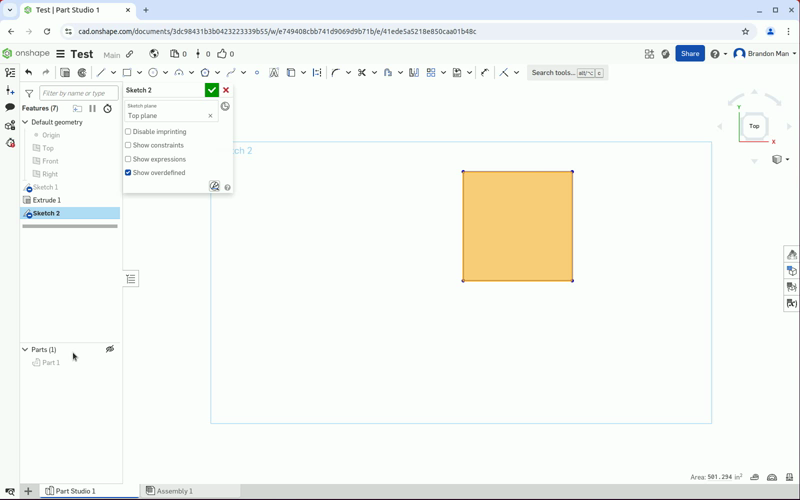
key(shift+e)
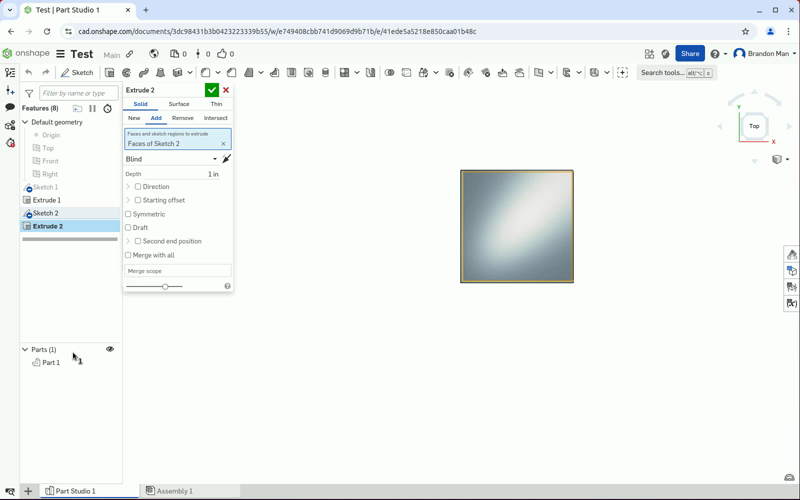
mouse_move(143, 106)
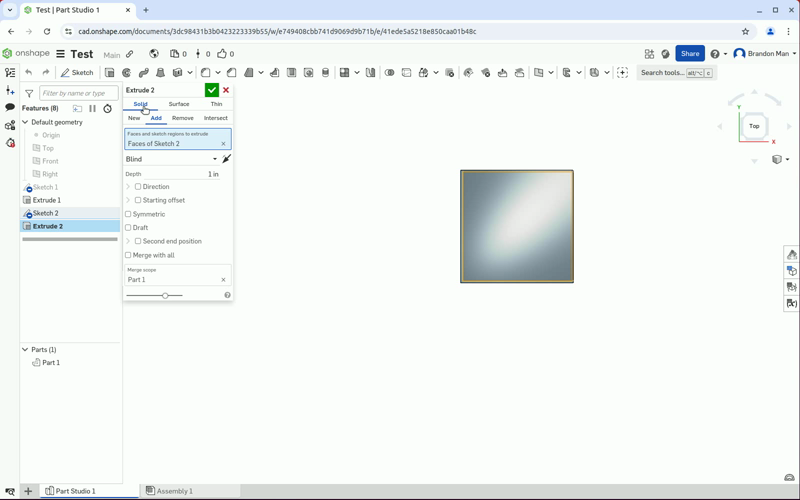
click(143, 106)
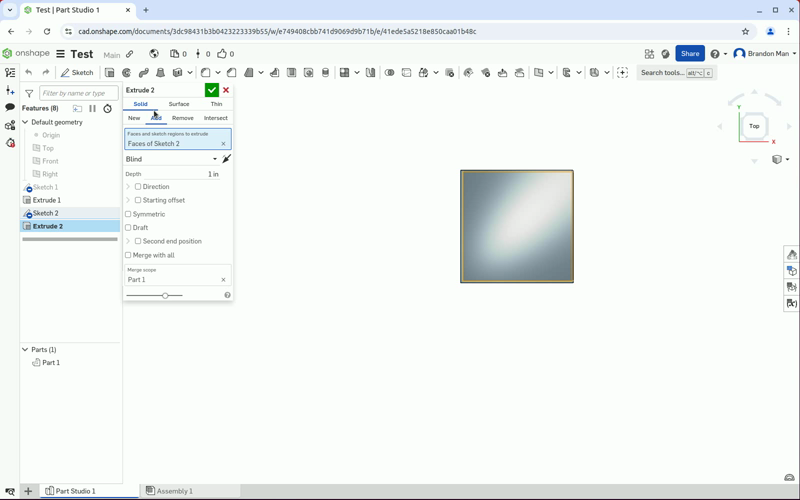
mouse_move(186, 120)
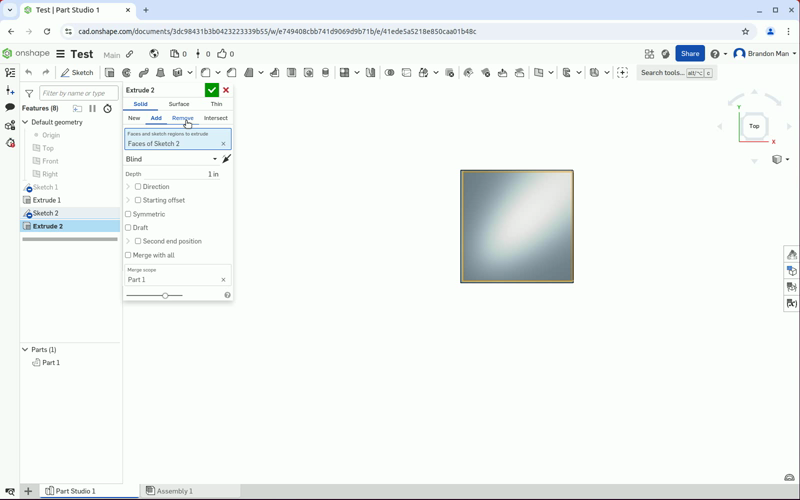
click(186, 120)
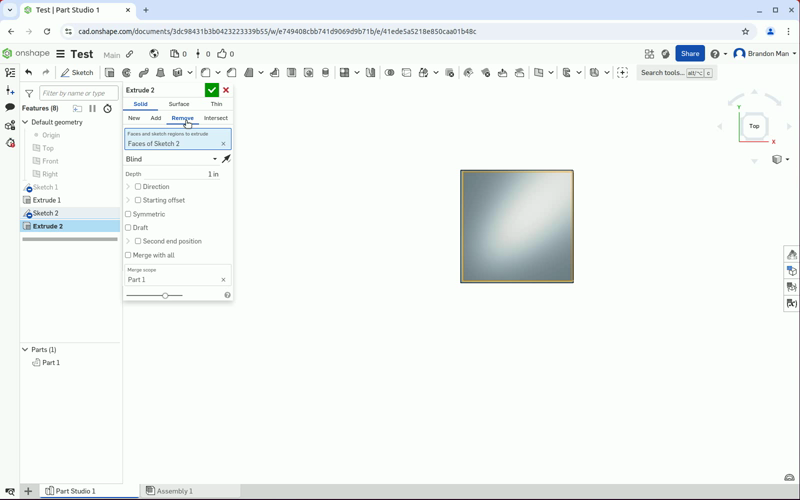
key(tab, 4)
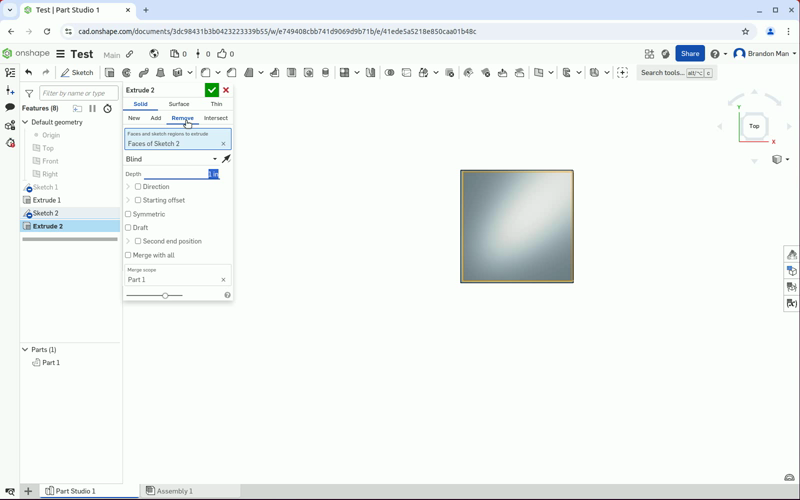
text(14.202)
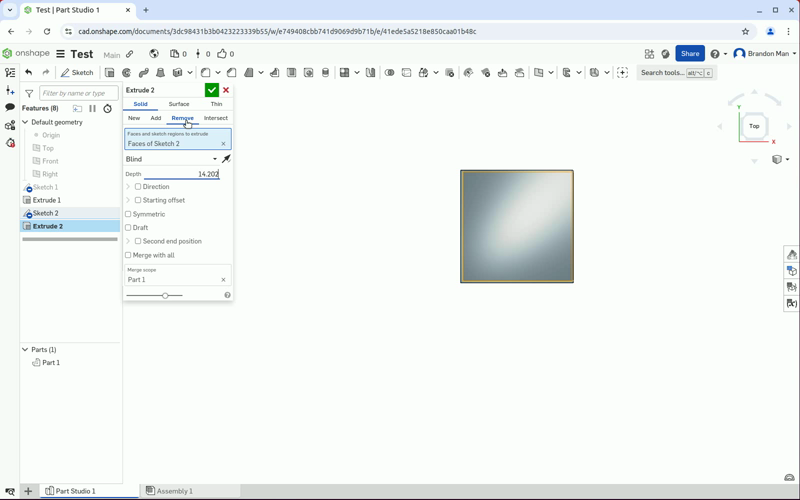
key(tab, 6)
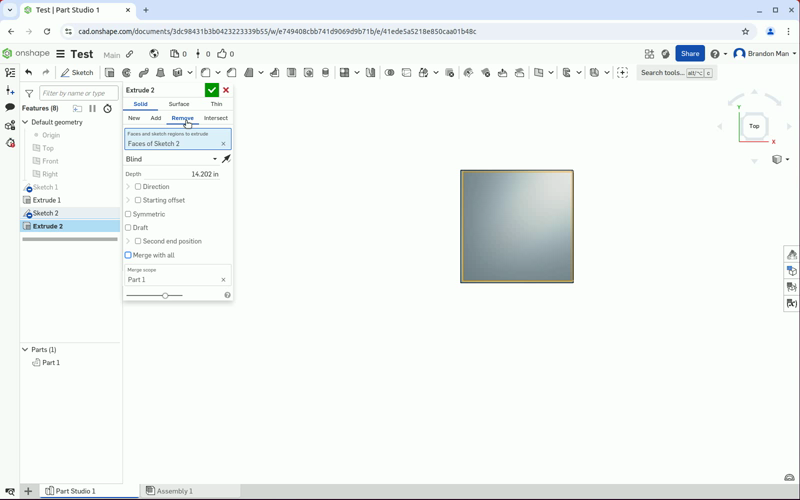
key(space)
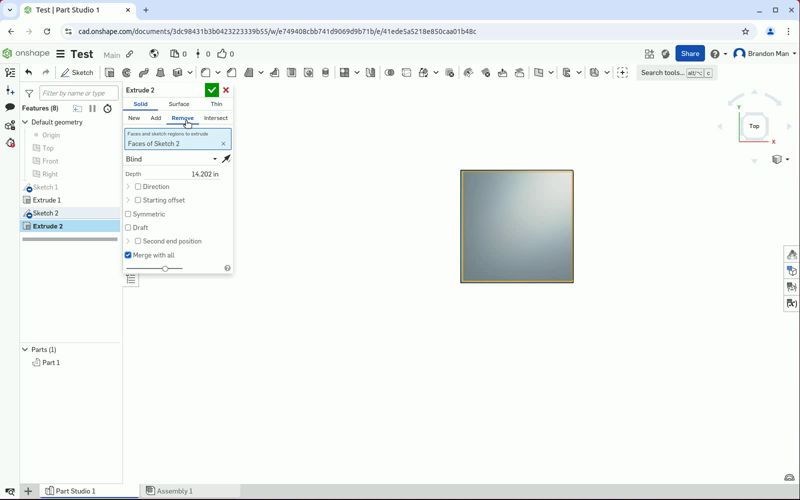
key(enter)
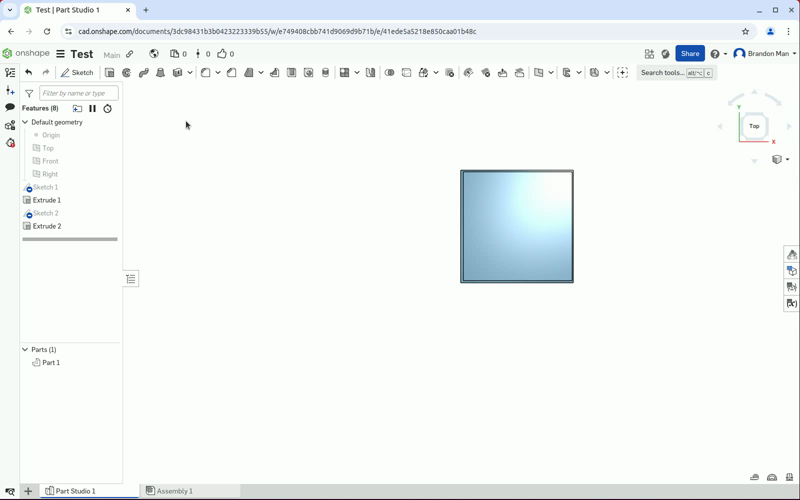
key(shift+h)
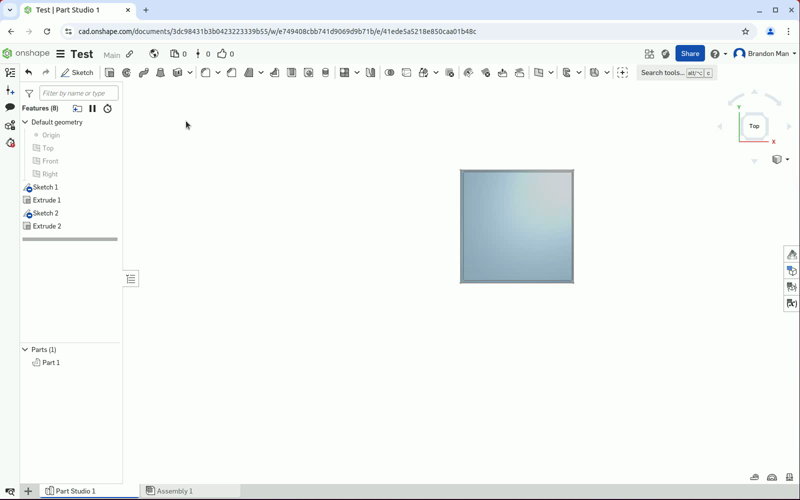
key(shift+h)
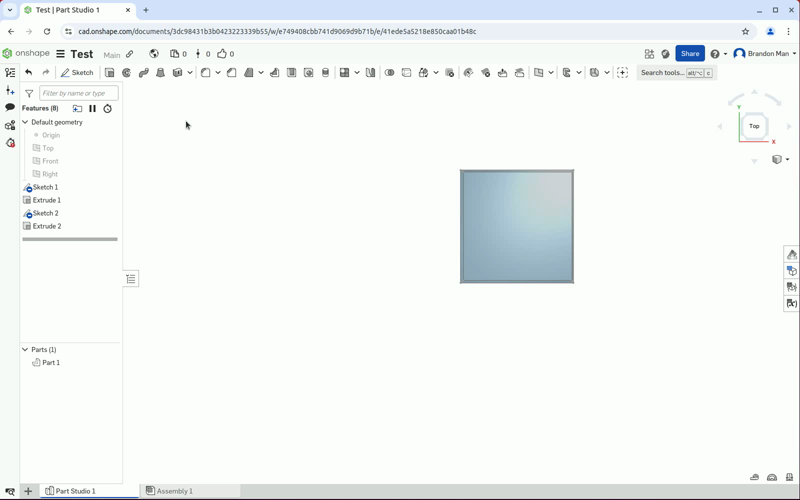
key(shift+7)
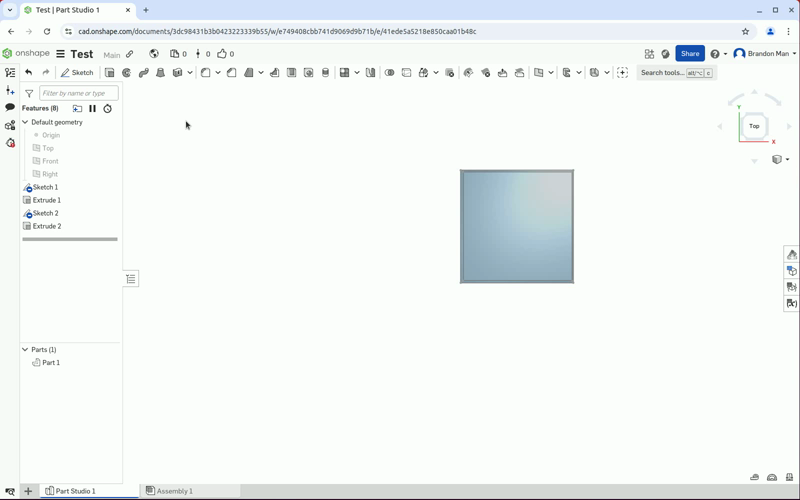
key(up, 3)
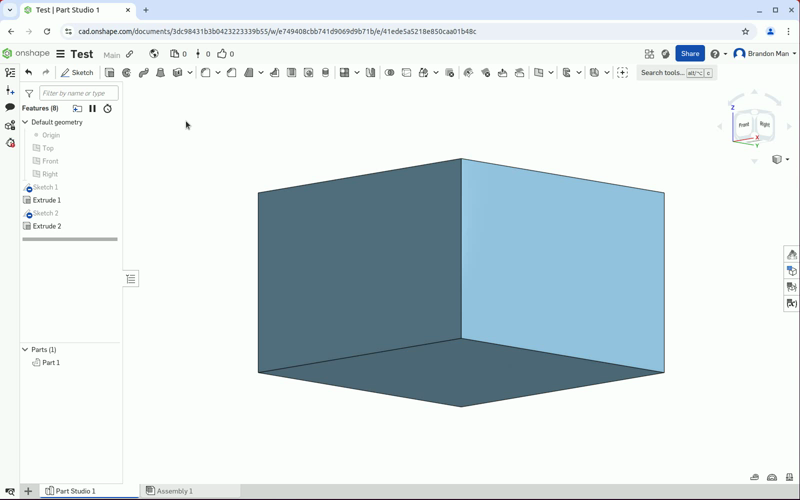
key(left, 3)
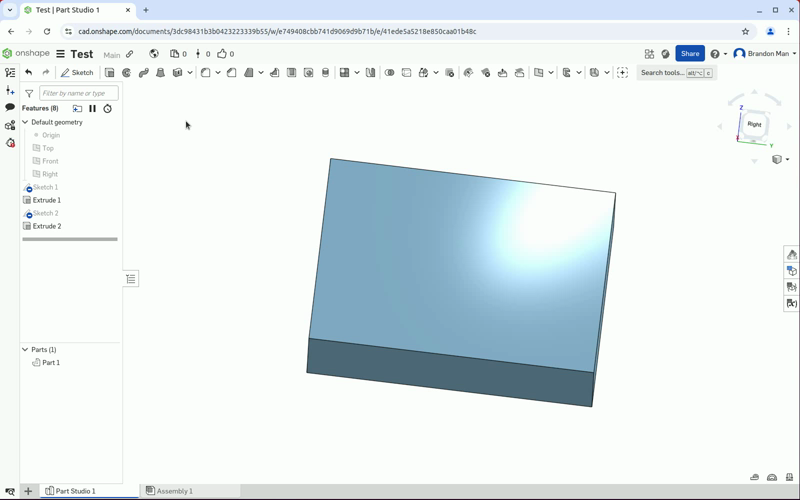
key(right, 3)
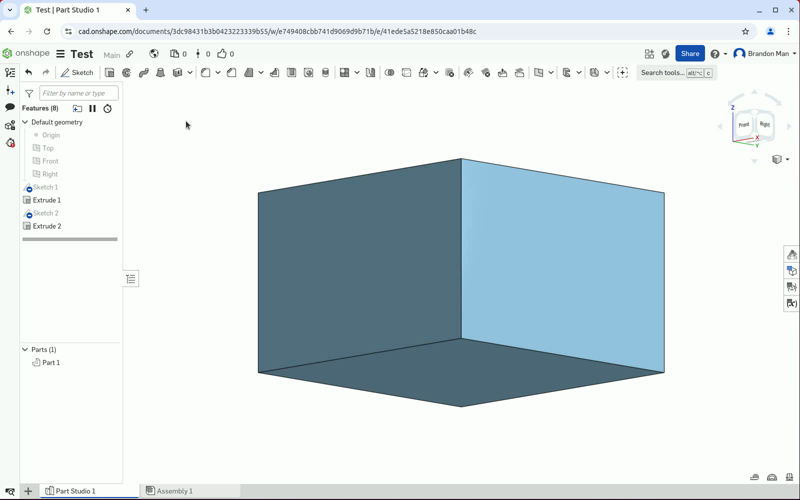
key(down, 3)
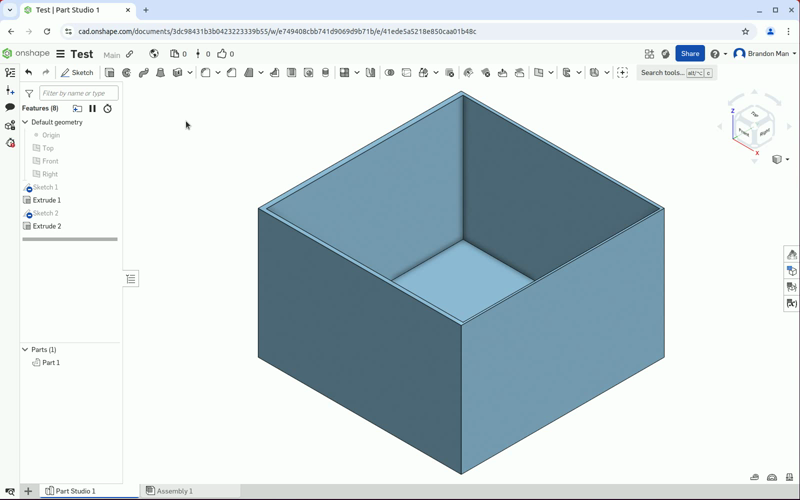
mouse_move(73, 189)
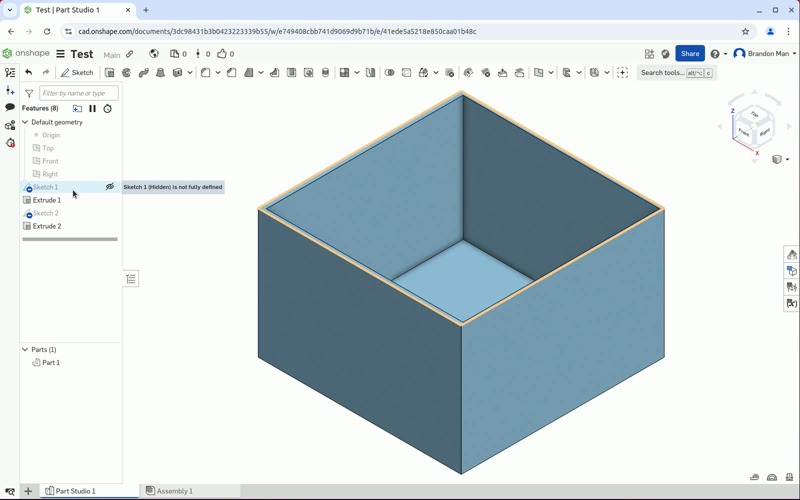
click(73, 189)